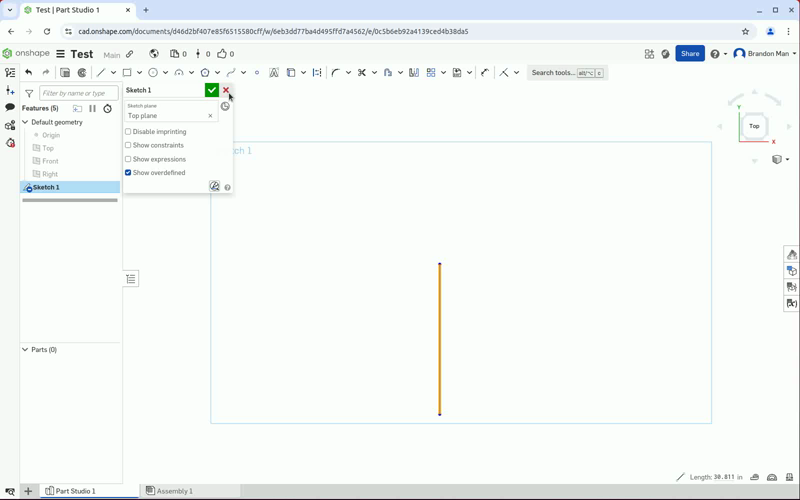
key(shift+h)
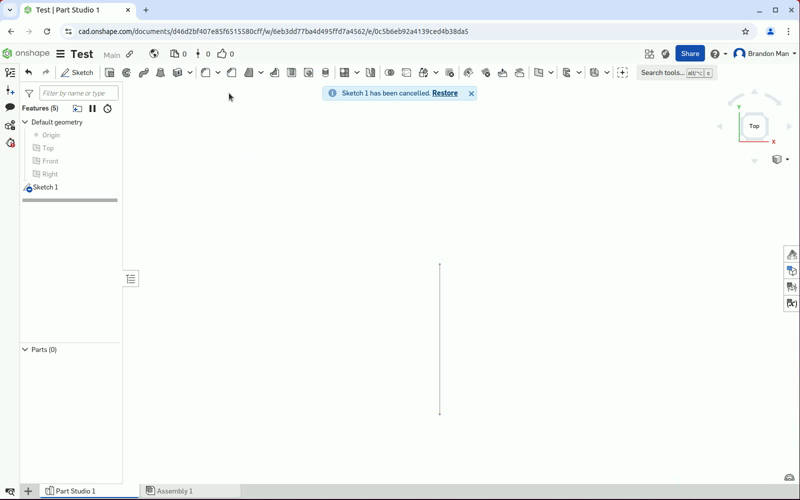
key(shift+s)
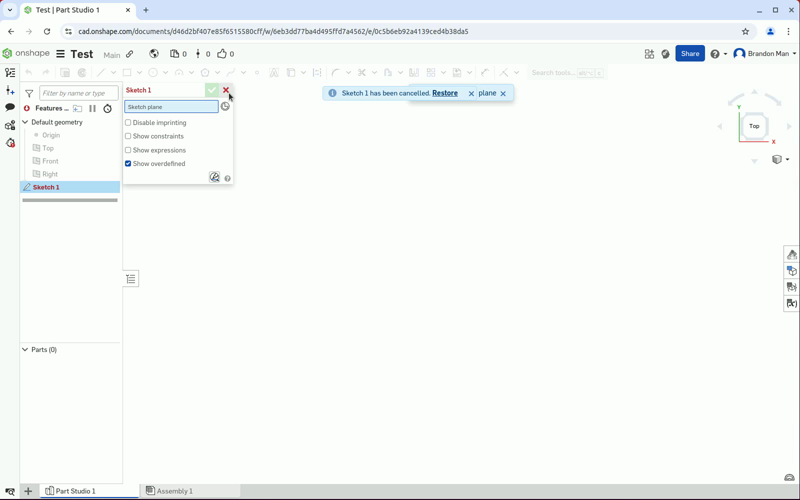
mouse_move(73, 150)
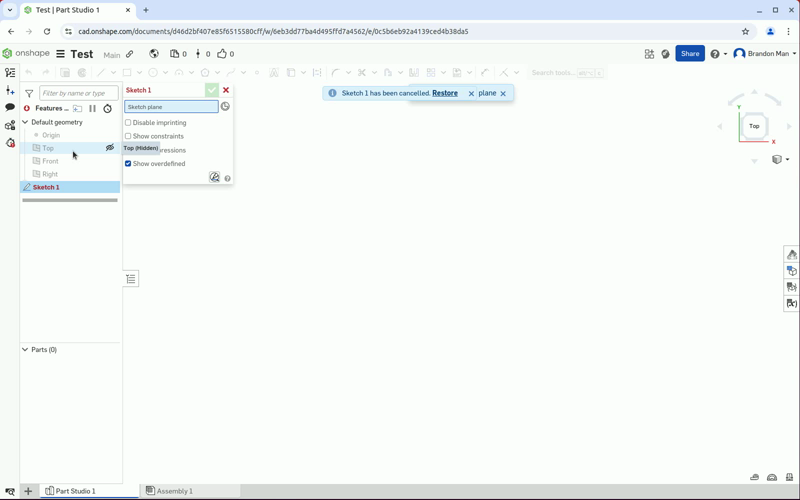
click(73, 150)
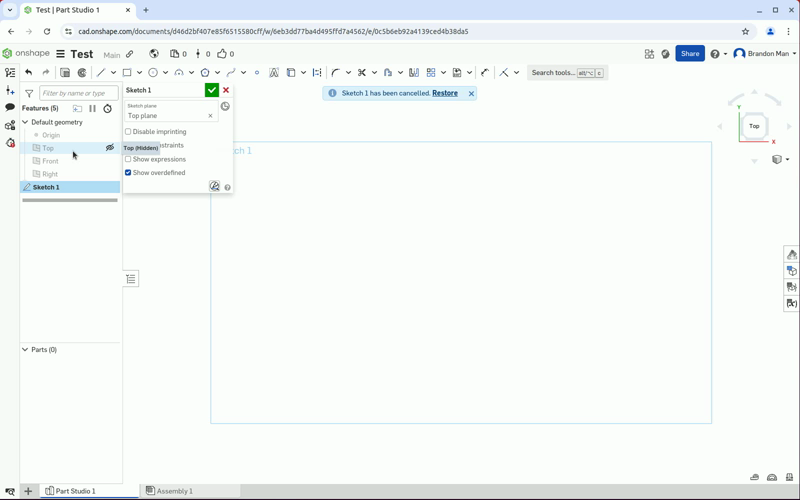
mouse_move(73, 352)
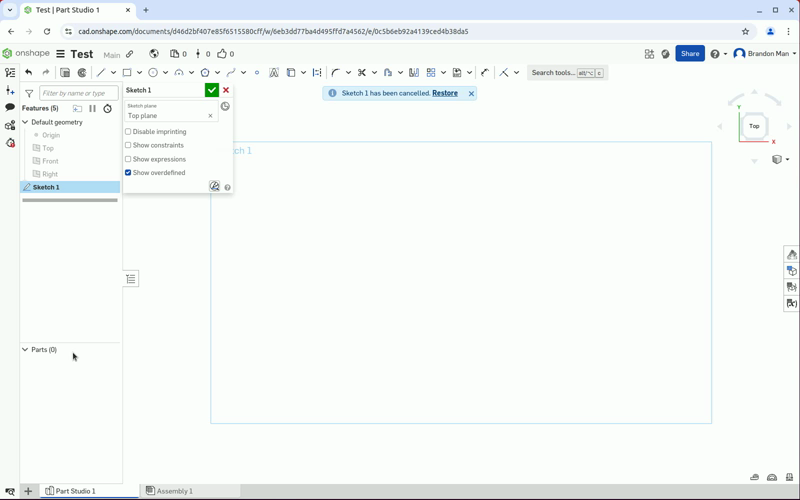
key(y)
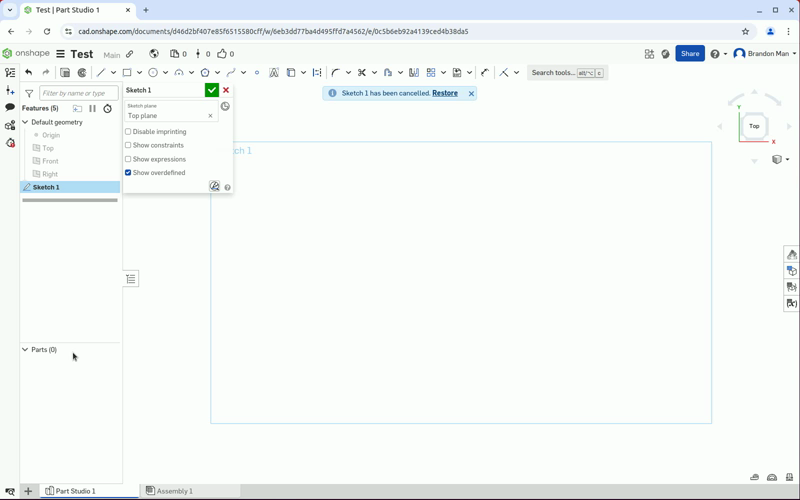
key(l)
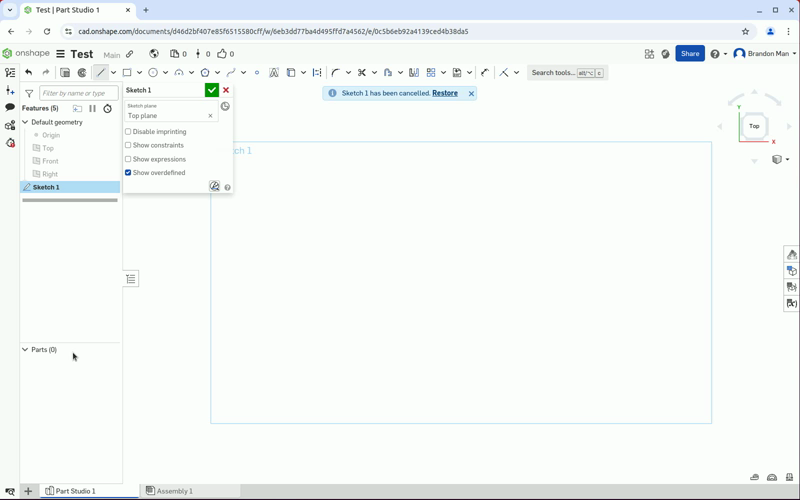
key_down(shift)
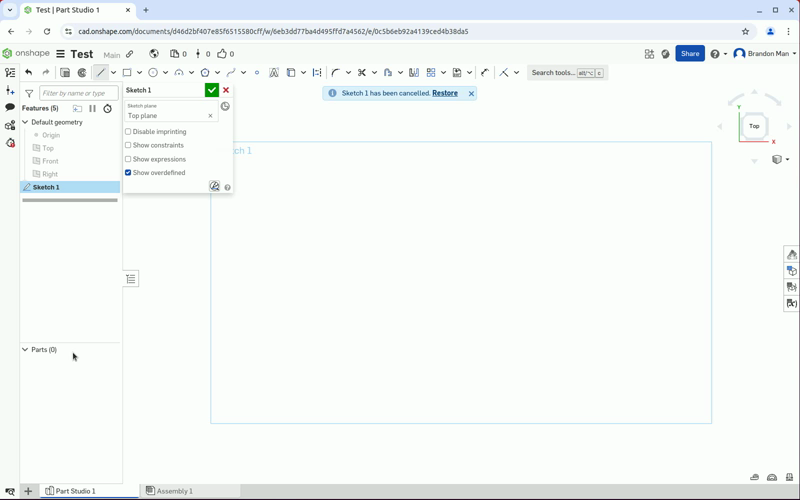
mouse_move(361, 330)
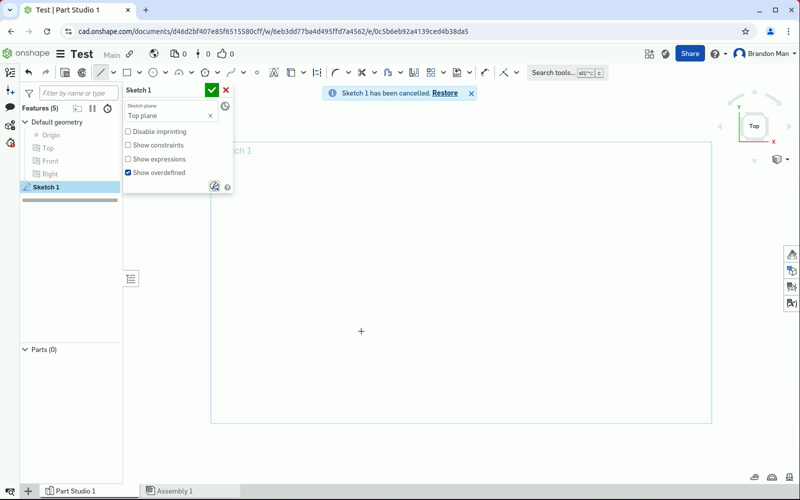
click(361, 330)
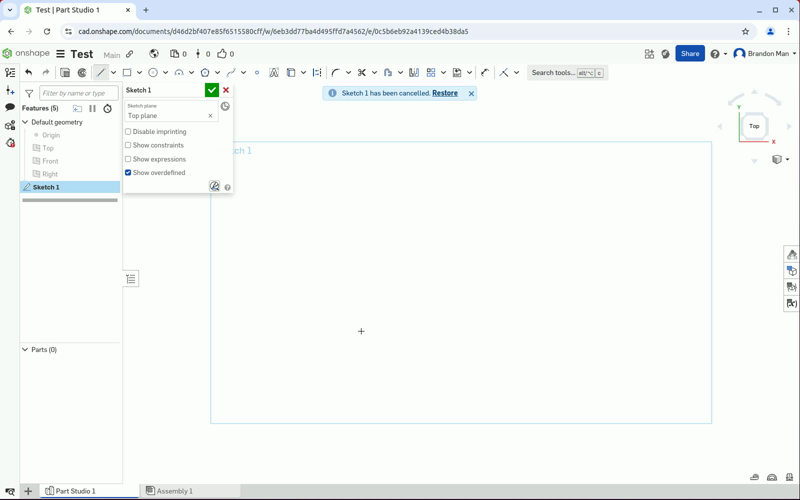
key_up(shift)
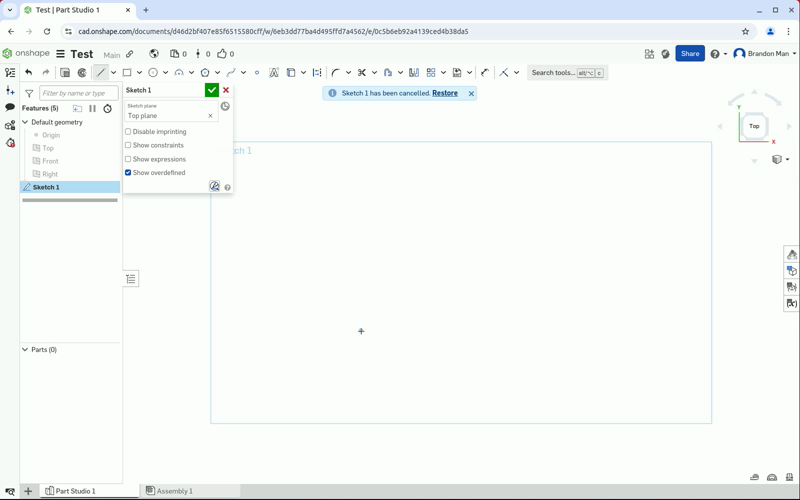
key_down(shift)
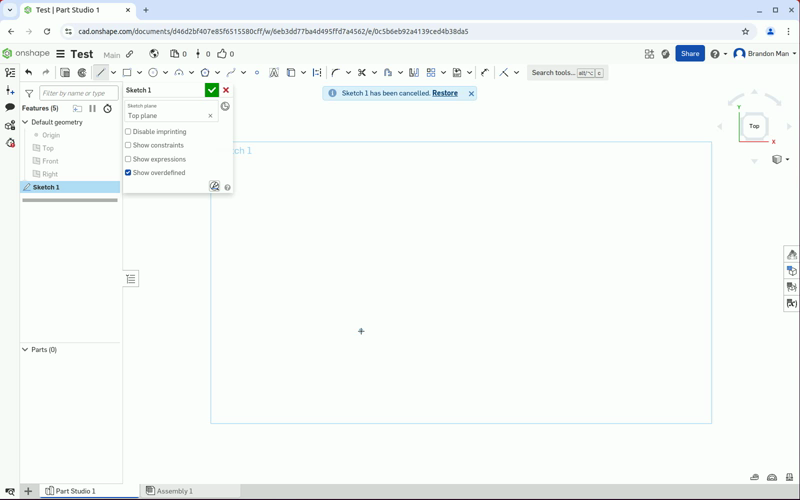
mouse_move(572, 330)
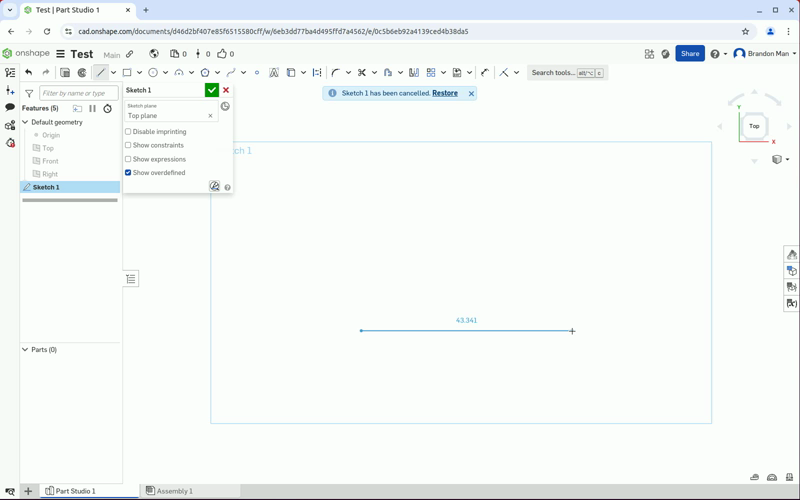
click(572, 330)
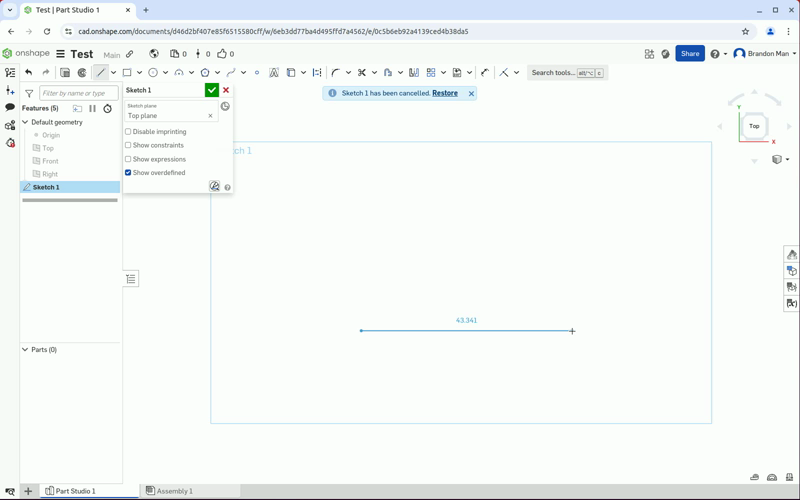
key_up(shift)
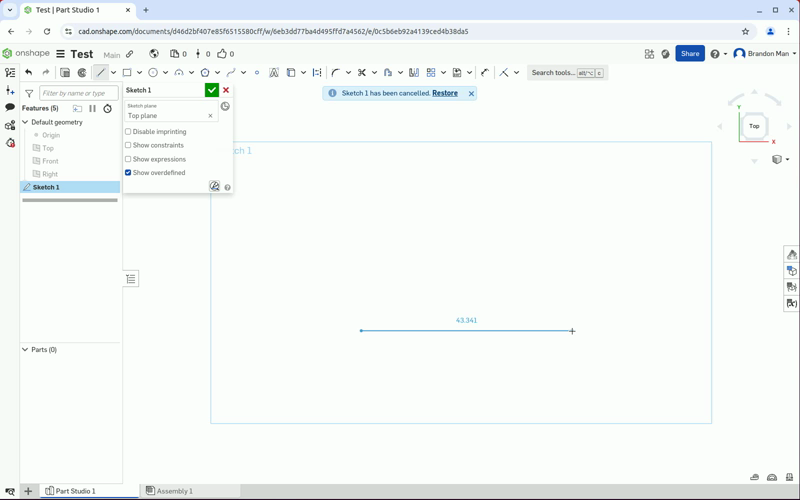
key_down(shift)
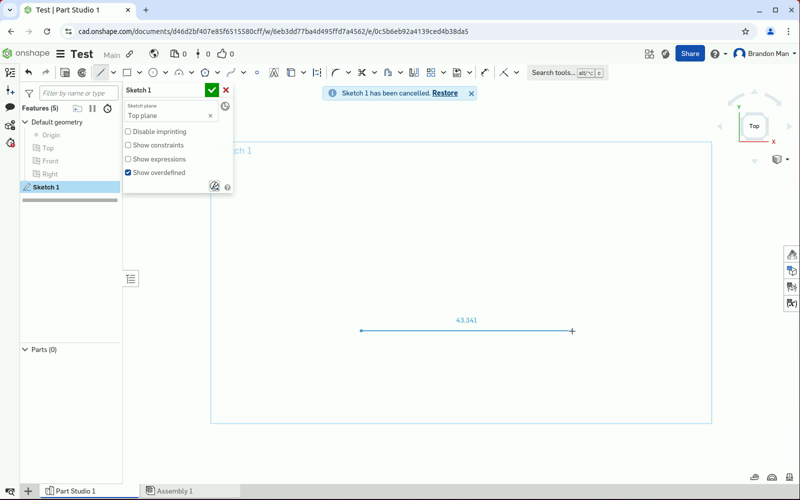
mouse_move(572, 246)
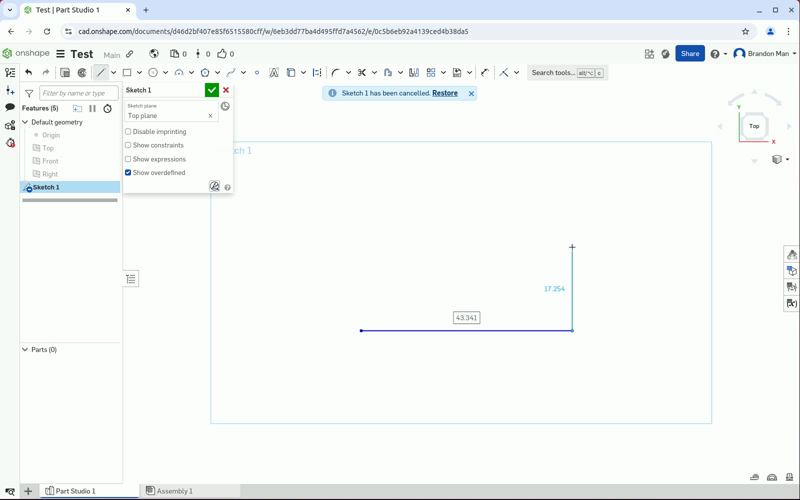
click(572, 246)
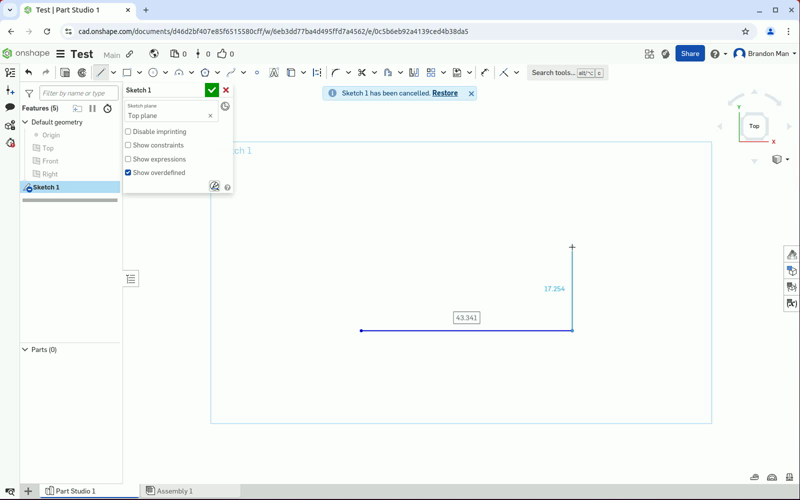
key_up(shift)
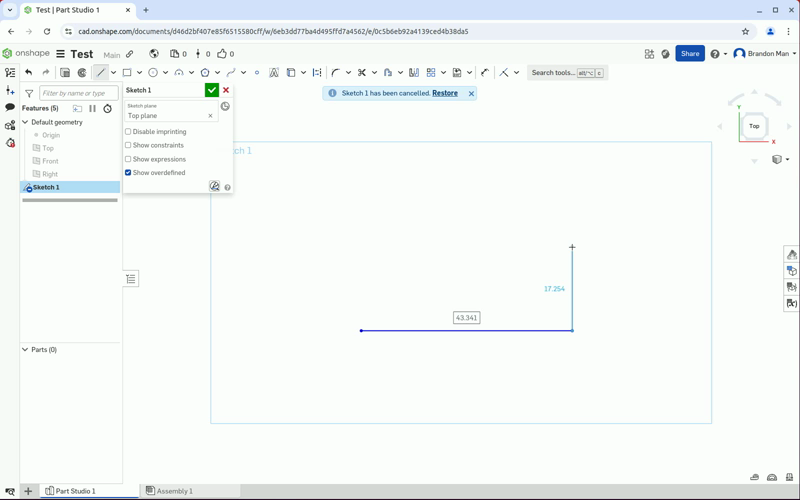
key_down(shift)
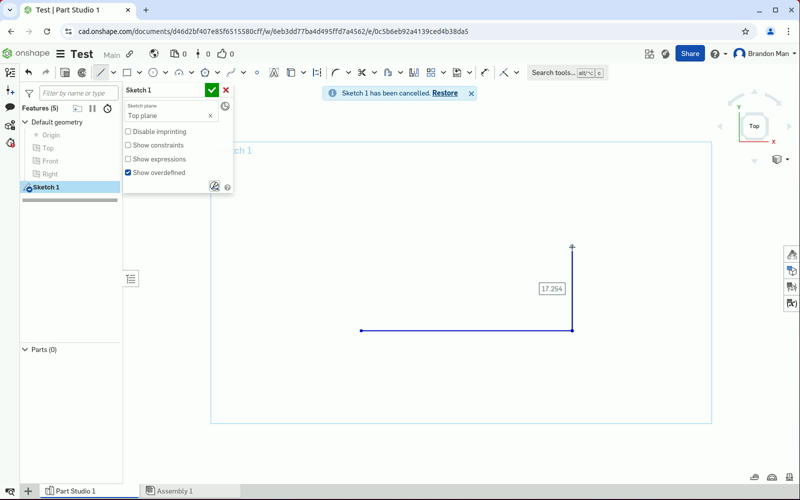
mouse_move(361, 246)
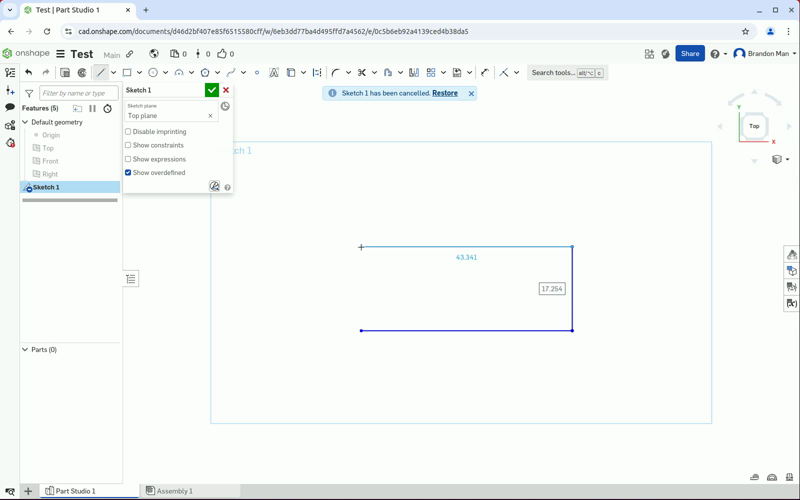
click(361, 246)
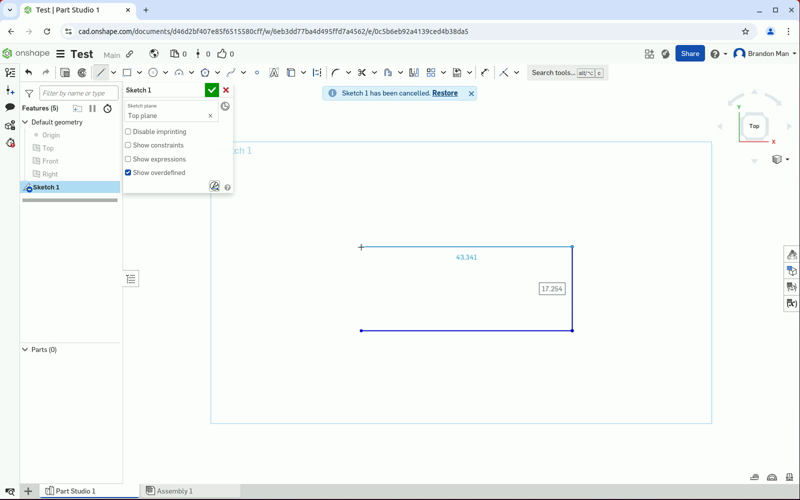
key_up(shift)
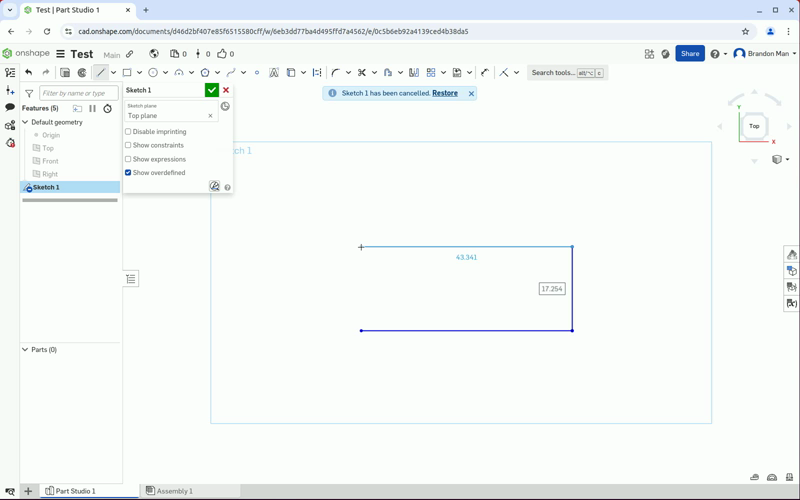
key_down(shift)
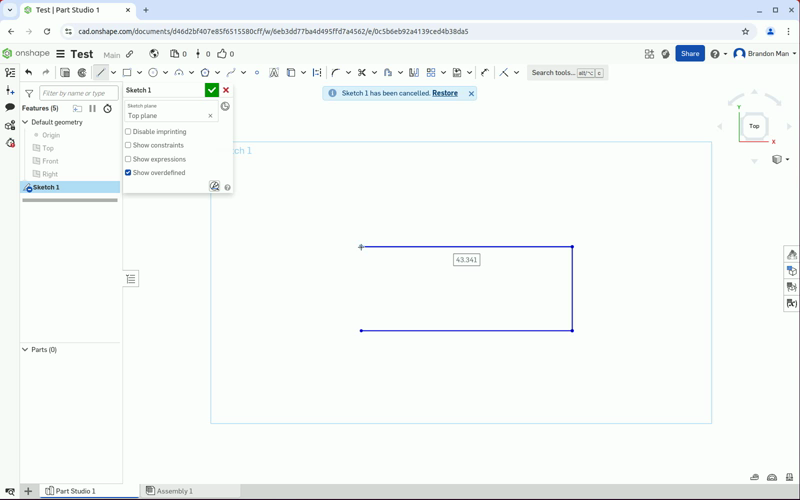
mouse_move(361, 330)
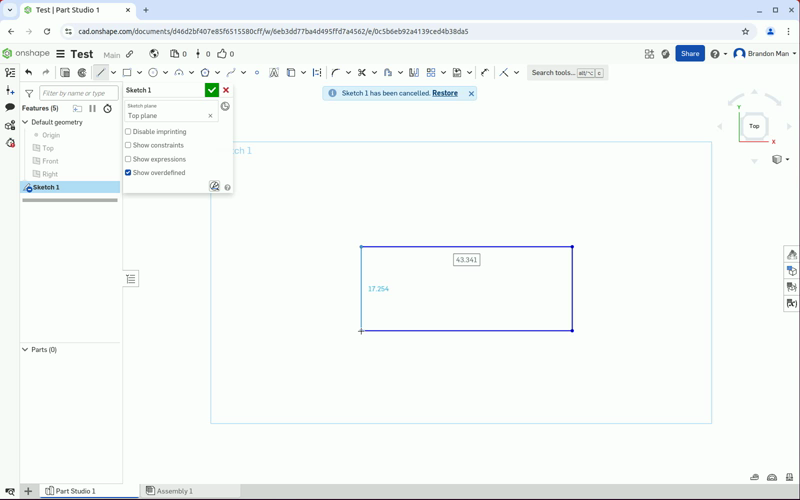
key_up(shift)
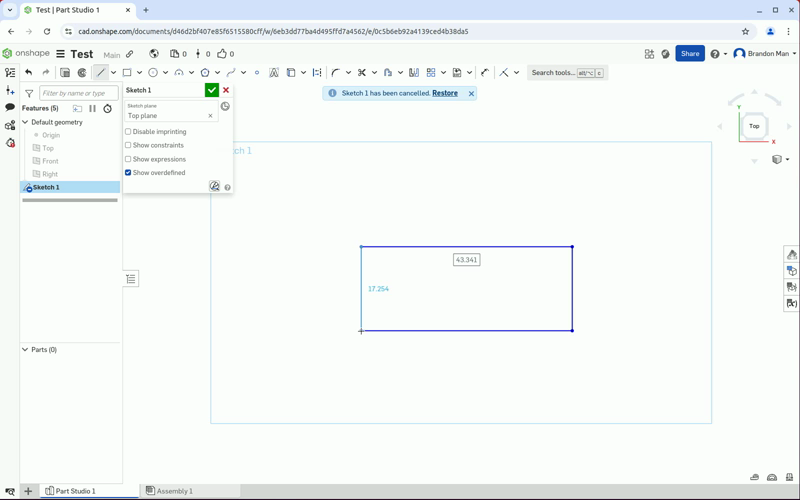
click(361, 330)
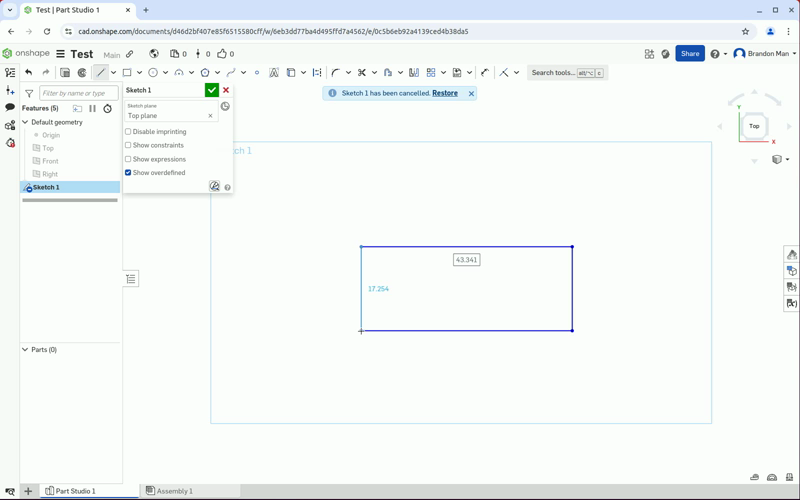
key(esc)
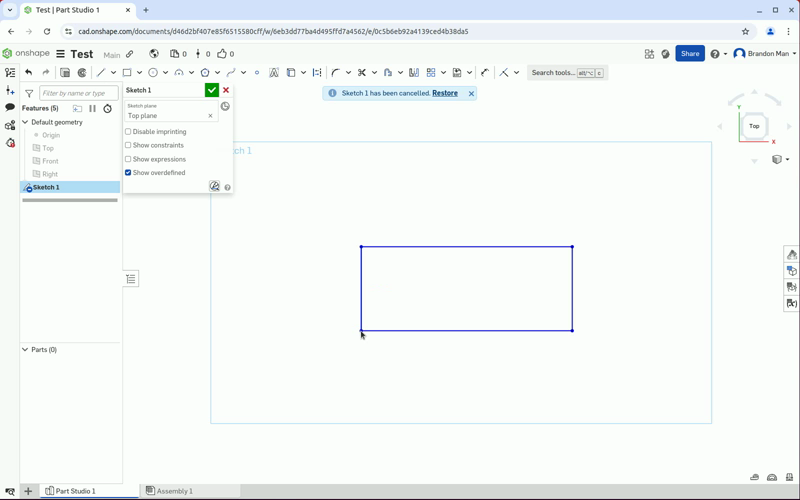
mouse_move(447, 300)
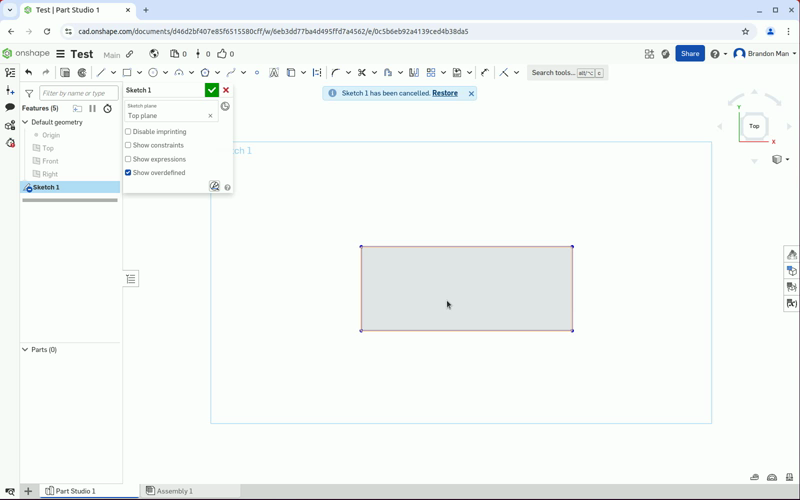
click(447, 300)
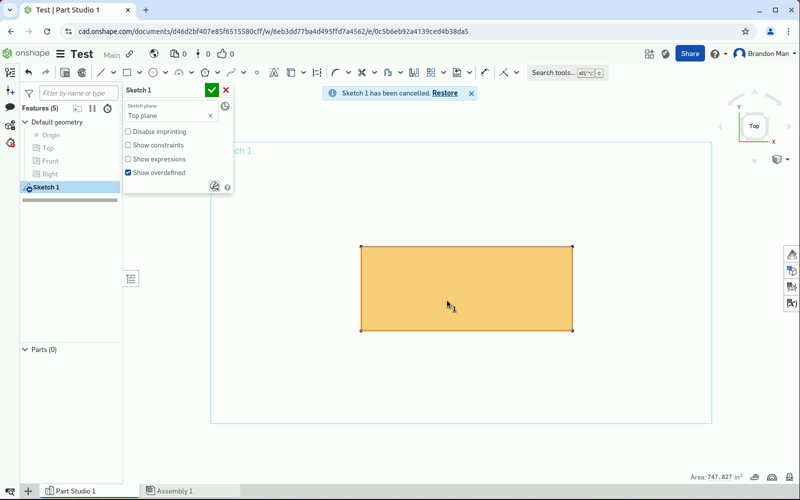
mouse_move(73, 352)
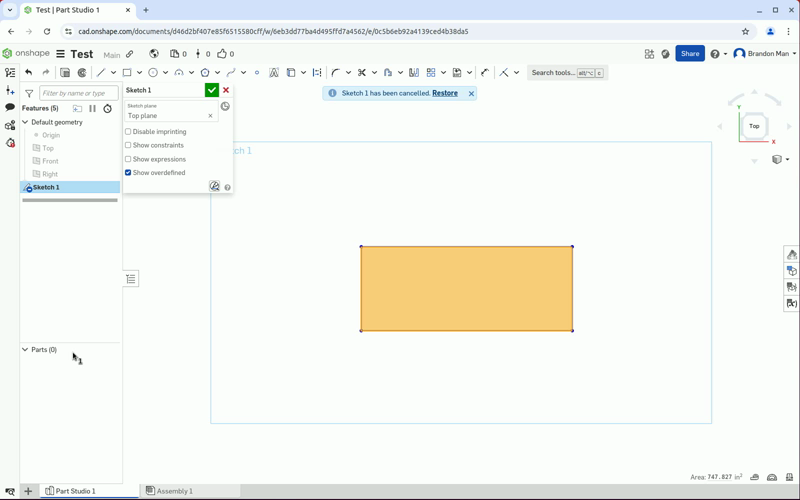
key(shift+y)
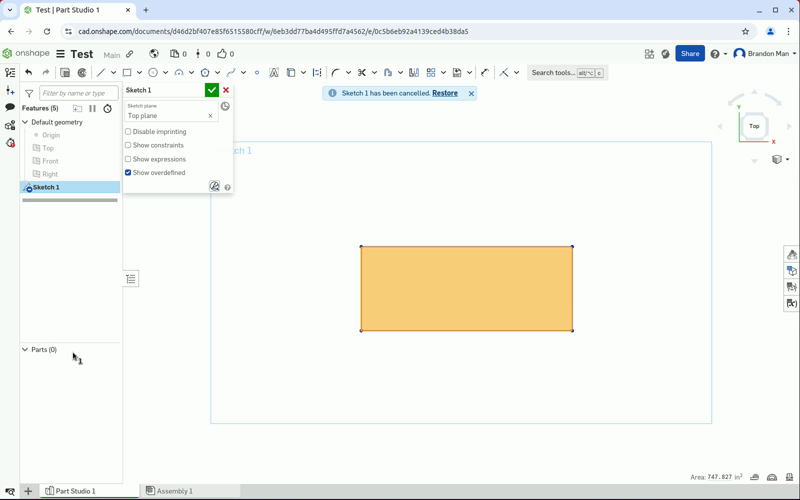
key(shift+e)
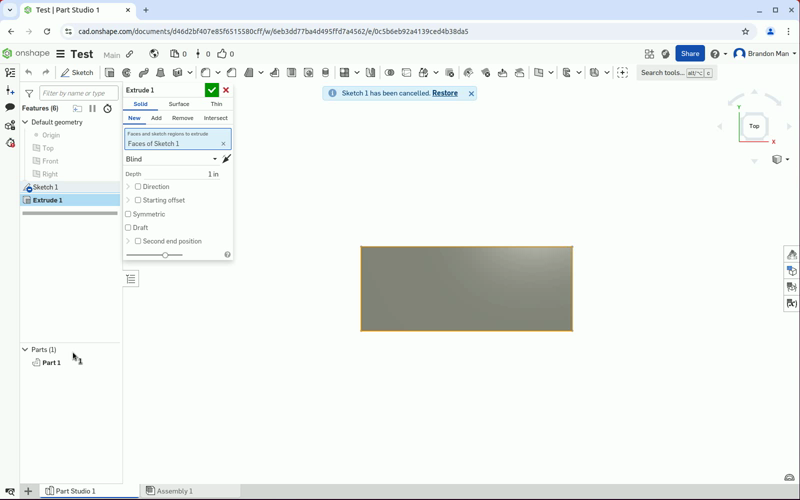
mouse_move(143, 106)
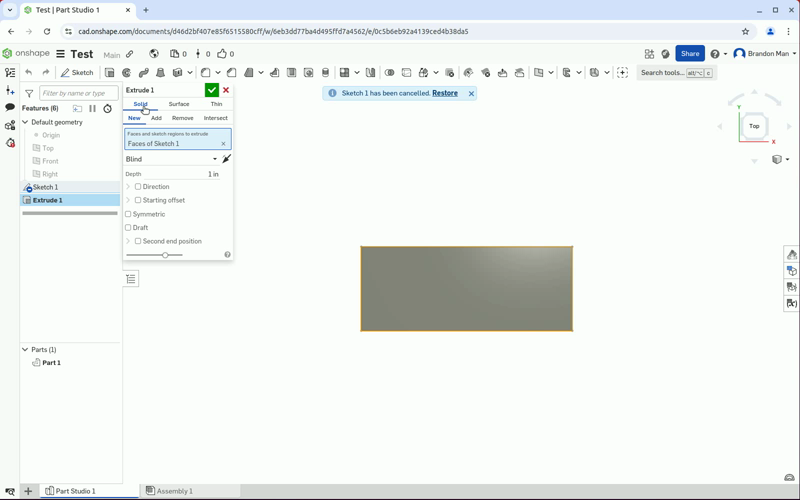
click(143, 106)
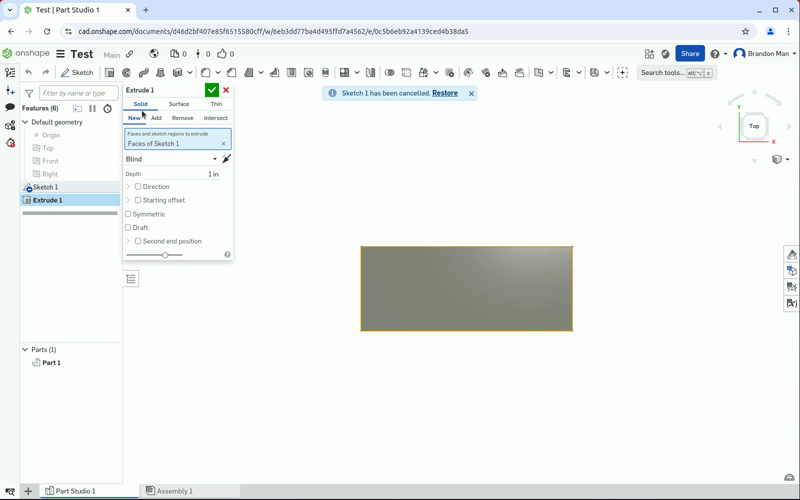
mouse_move(137, 120)
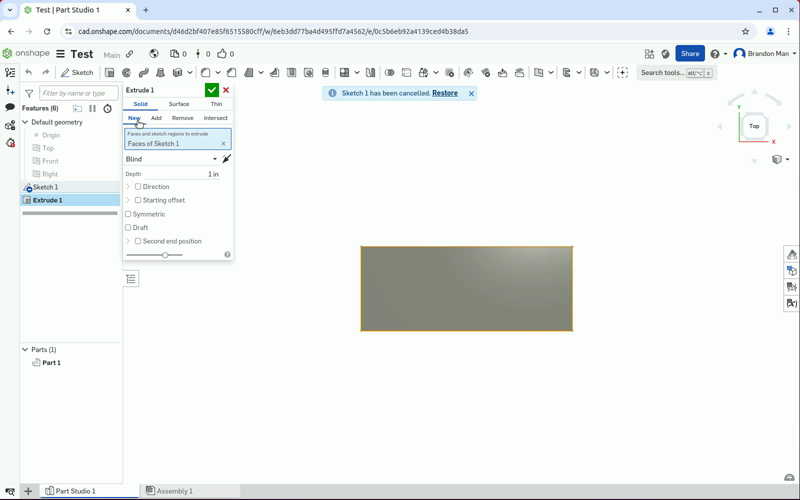
click(137, 120)
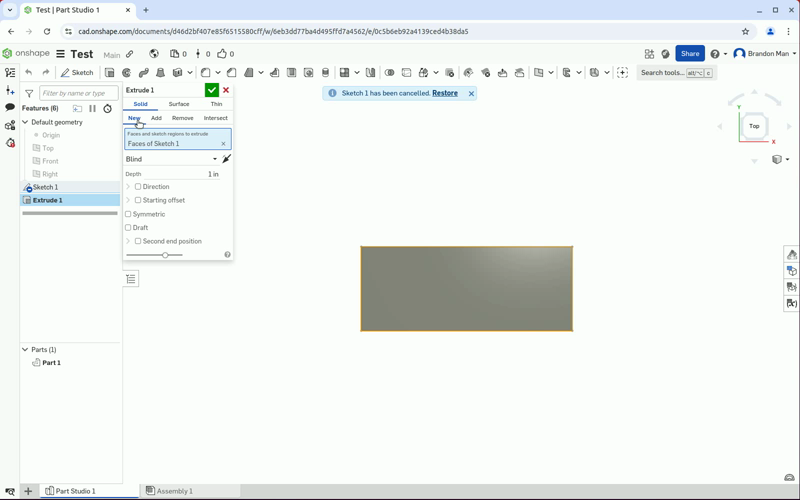
key(tab, 4)
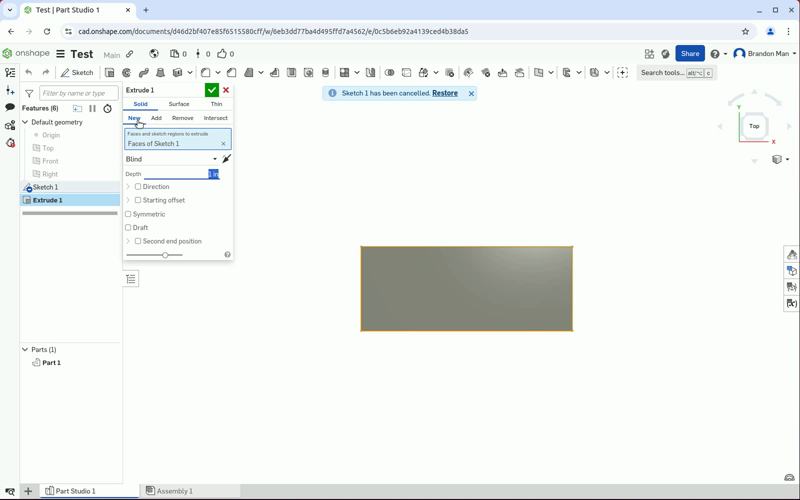
text(2.407)
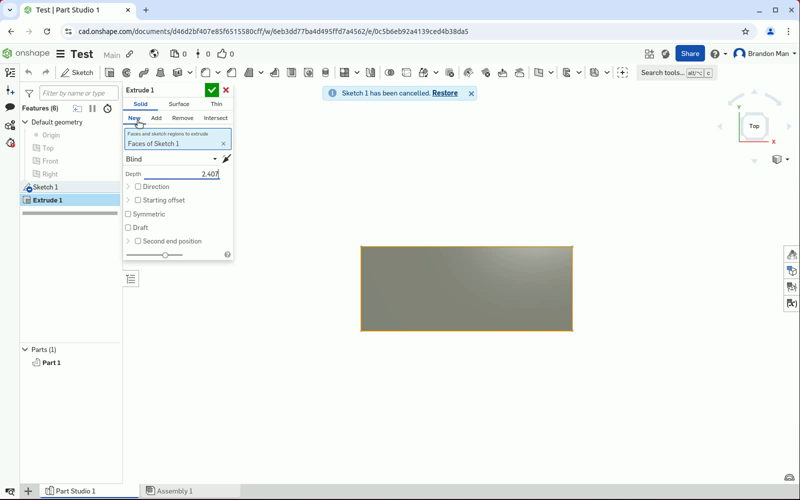
key(enter)
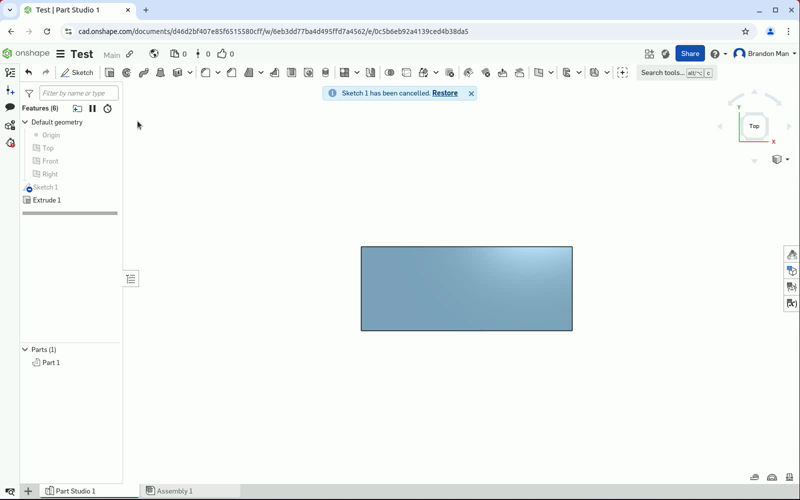
key(shift+h)
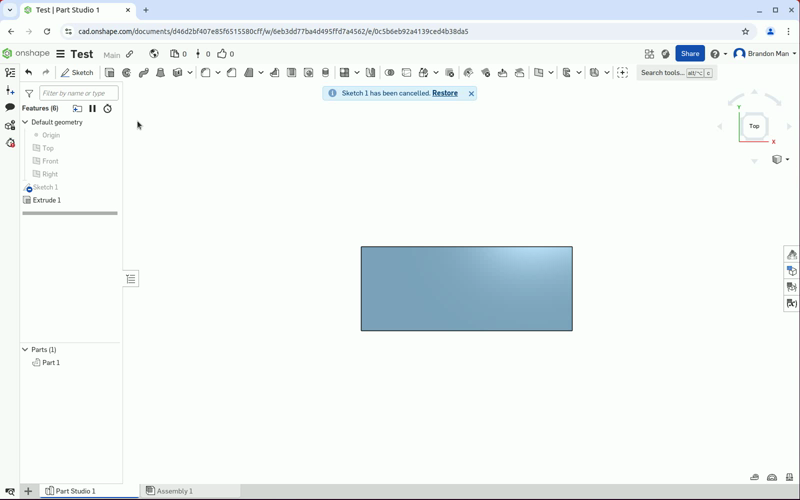
key(shift+h)
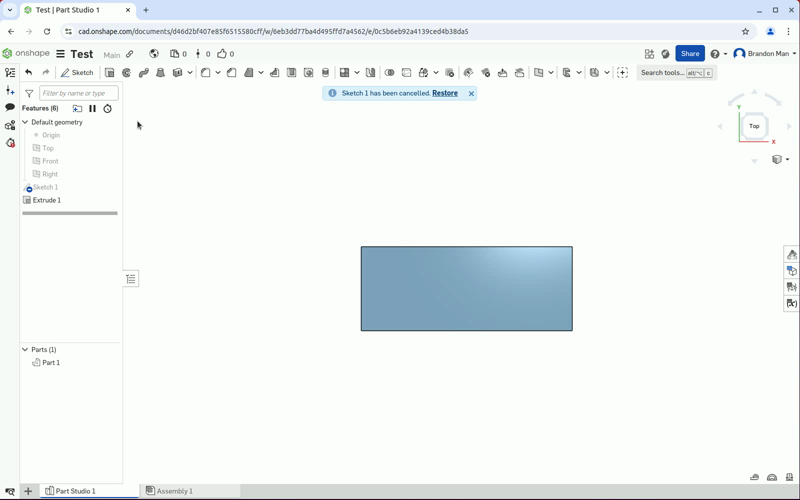
mouse_move(73, 189)
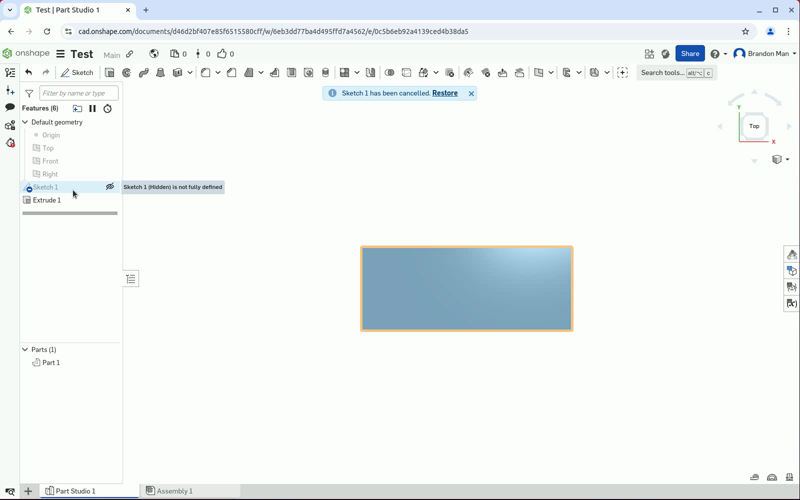
click(73, 189)
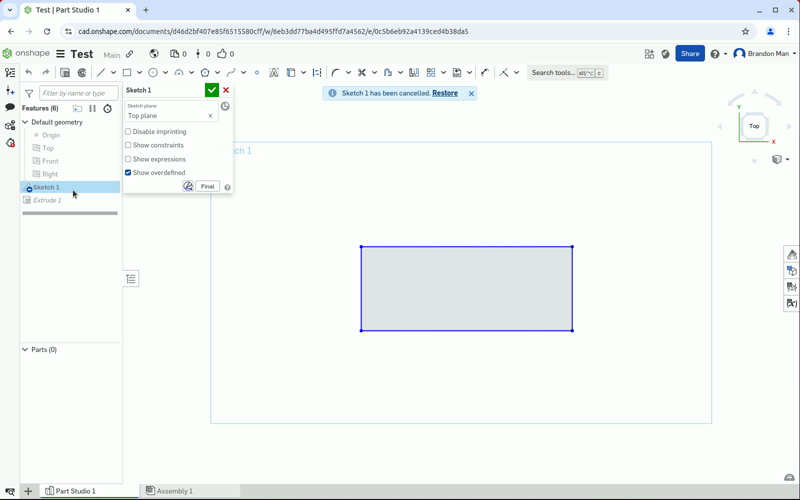
mouse_move(229, 92)
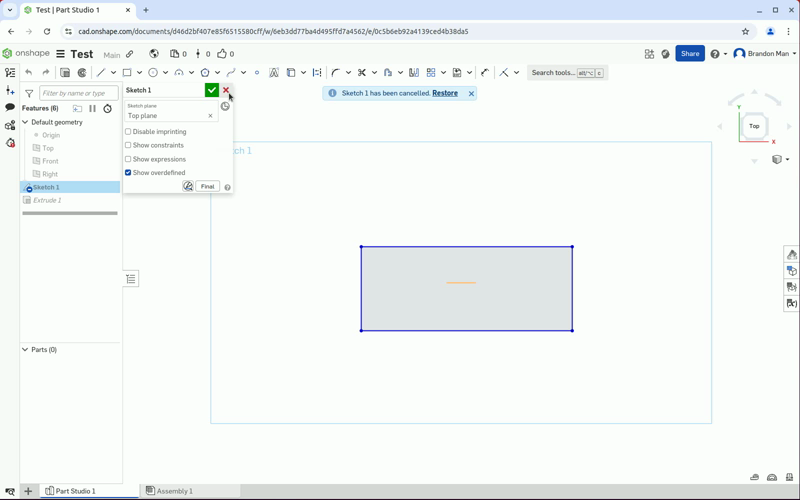
click(229, 92)
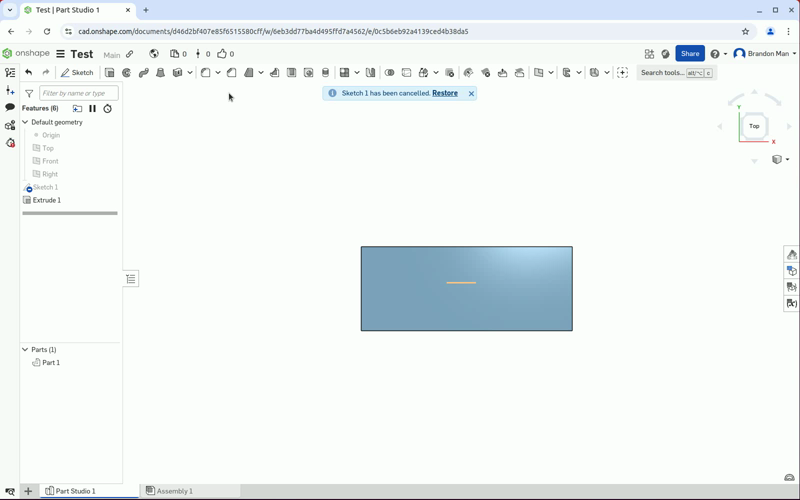
mouse_move(541, 75)
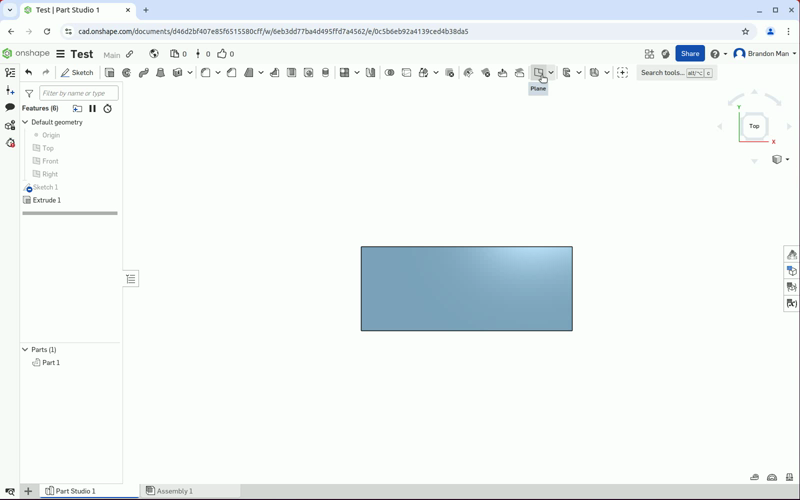
click(541, 75)
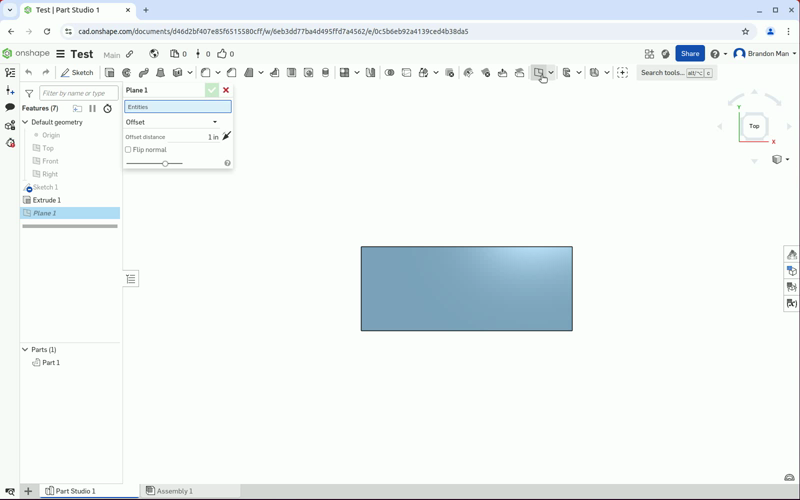
mouse_move(73, 150)
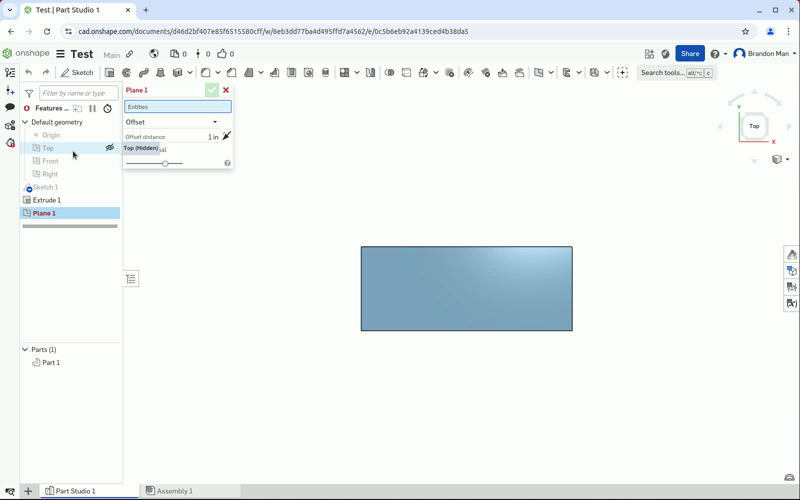
click(73, 150)
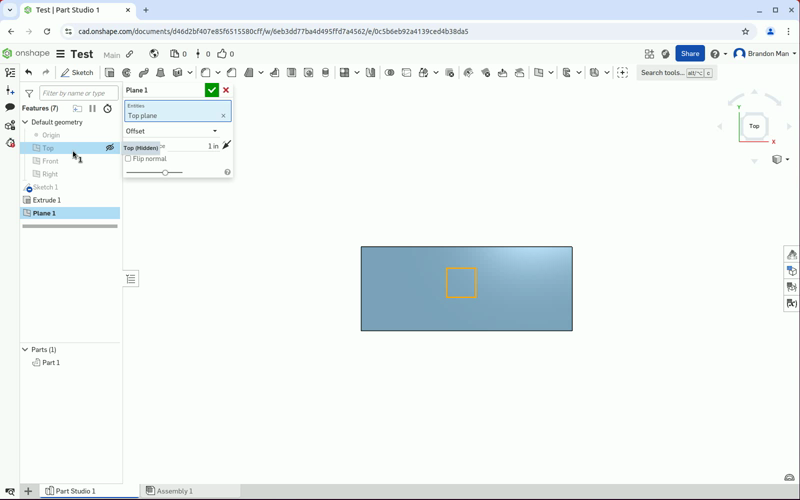
key(tab, 2)
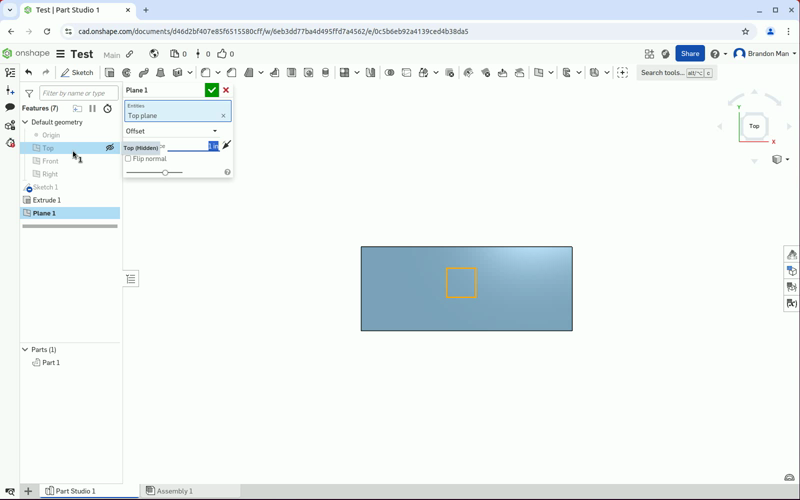
text(2.403)
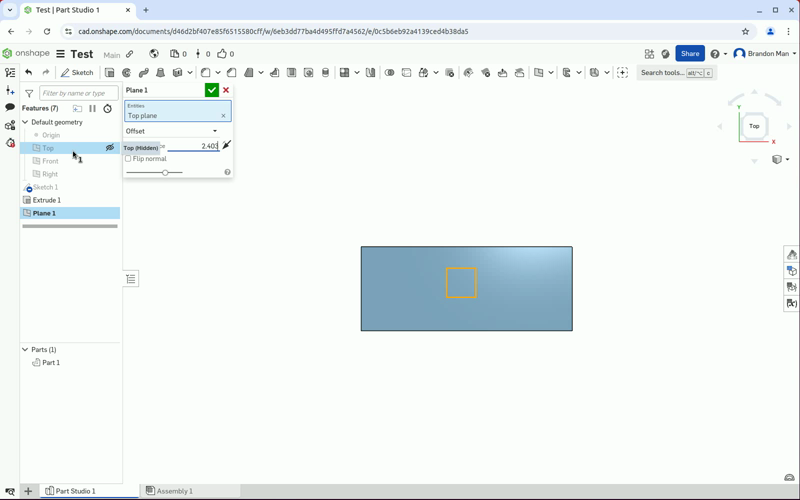
key(enter, 2)
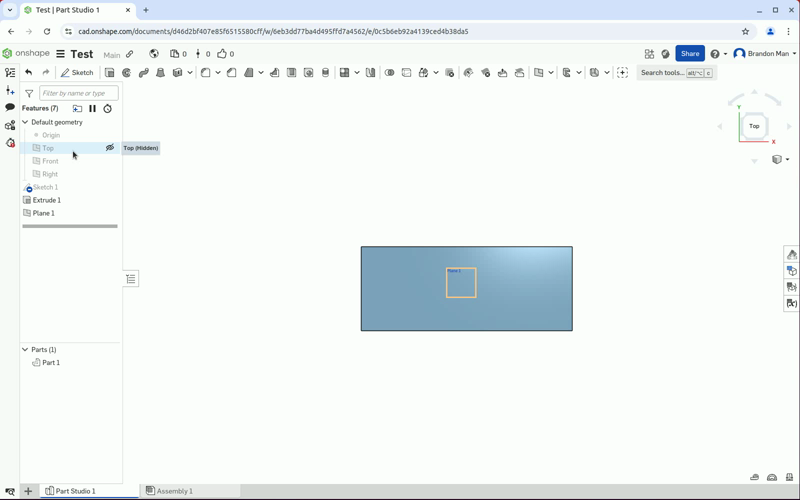
key(shift+s)
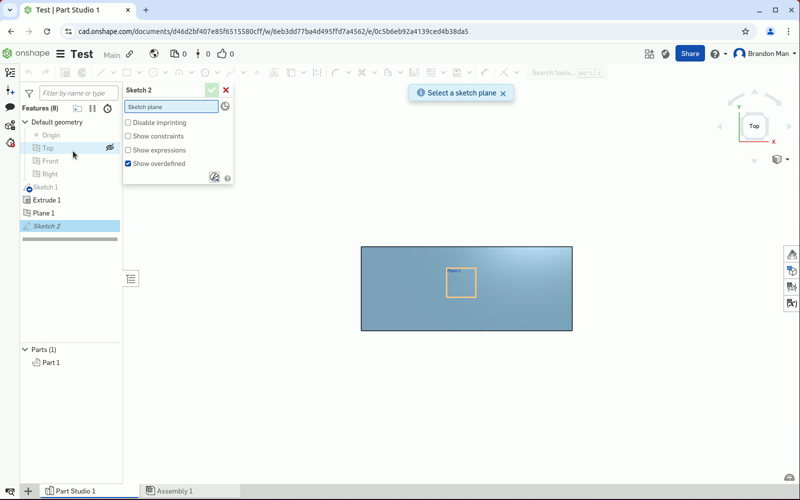
mouse_move(73, 215)
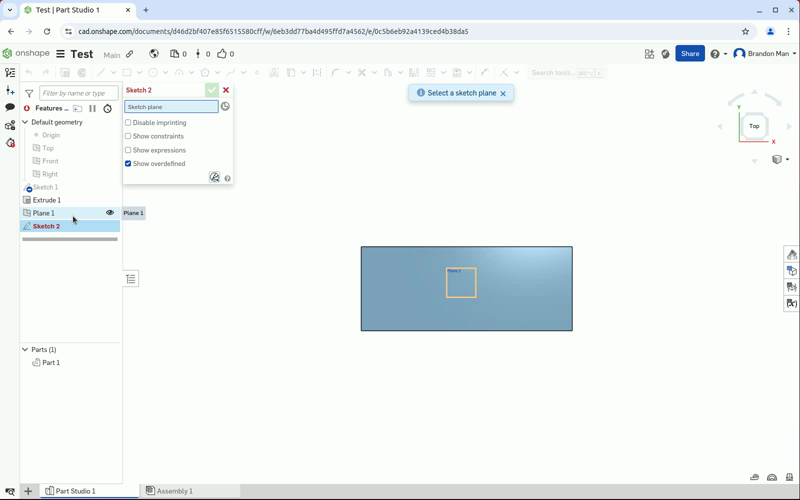
click(73, 215)
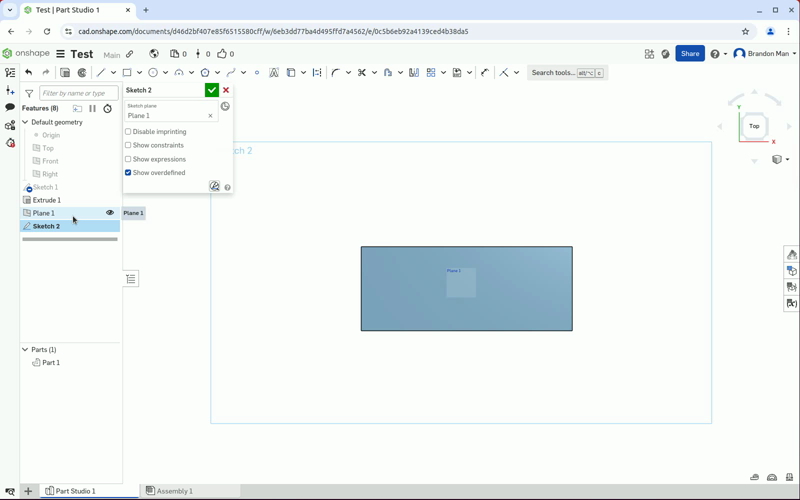
mouse_move(73, 352)
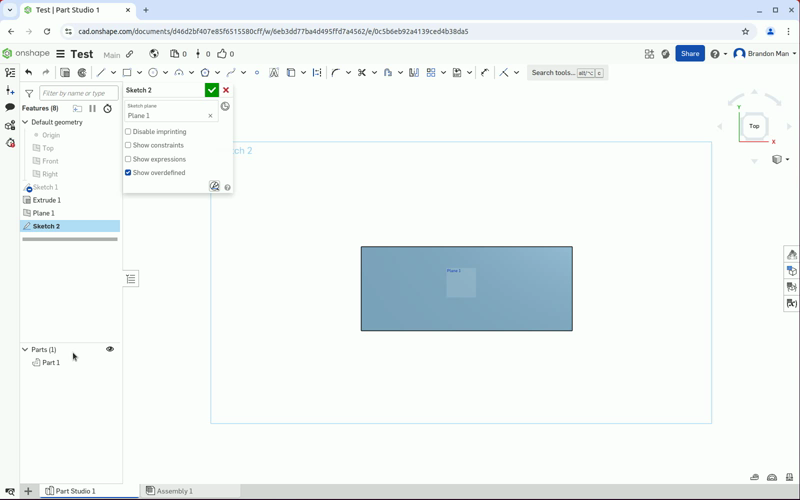
key(y)
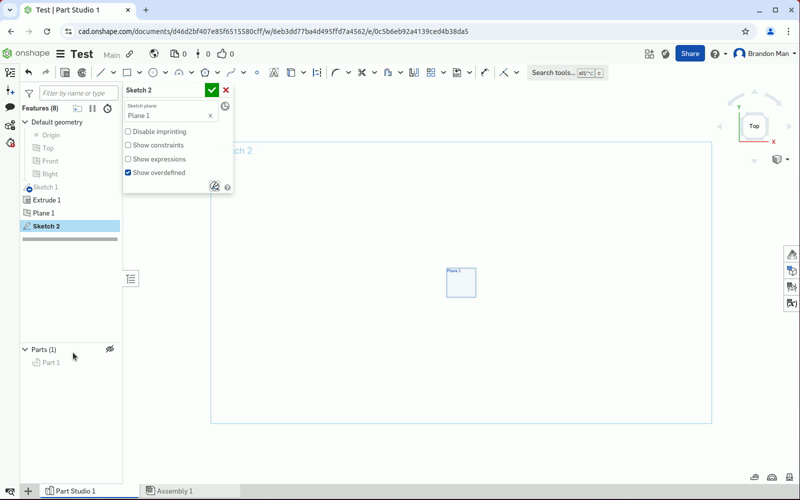
key(l)
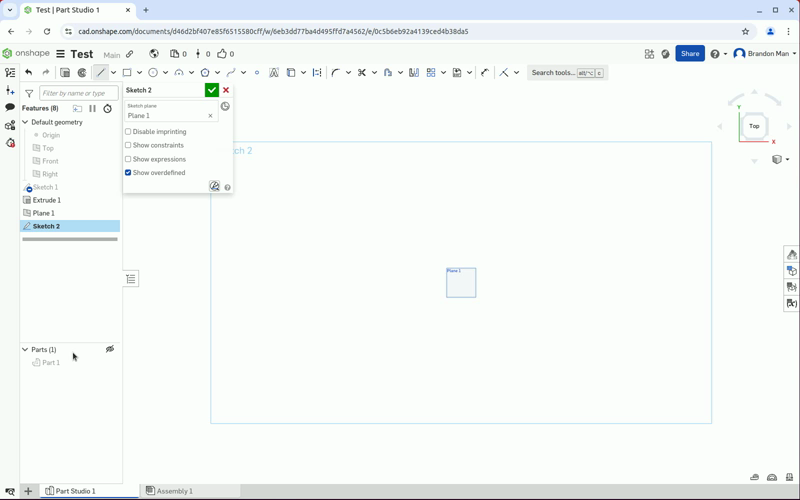
key_down(shift)
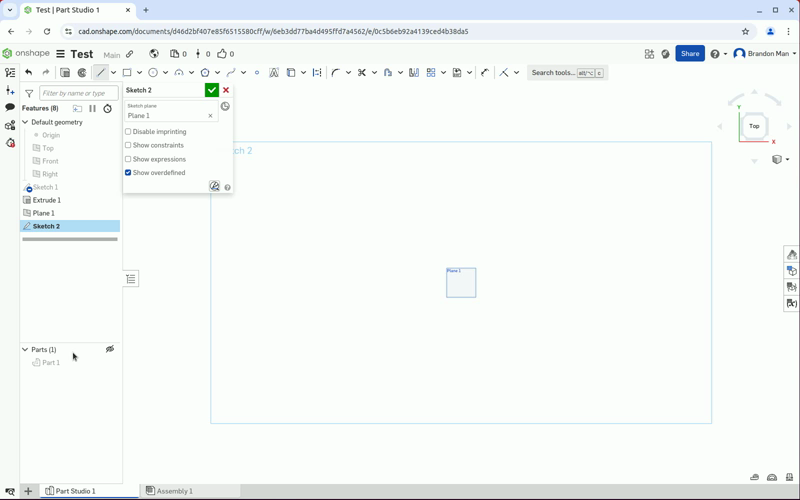
mouse_move(452, 330)
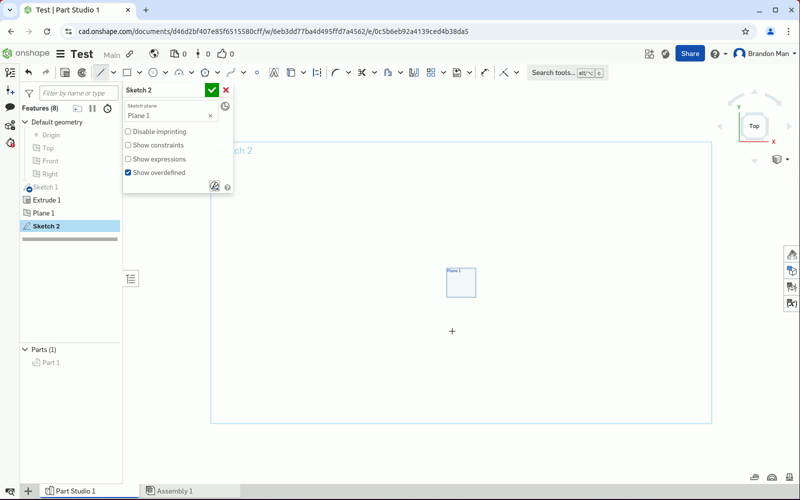
click(452, 330)
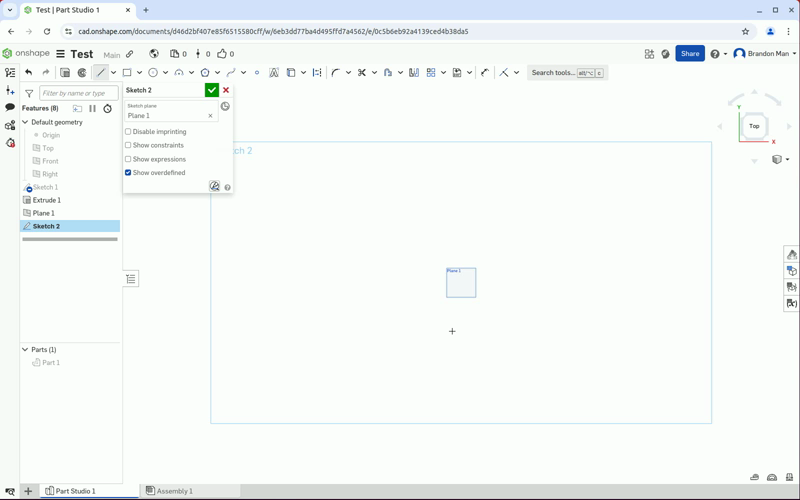
key_up(shift)
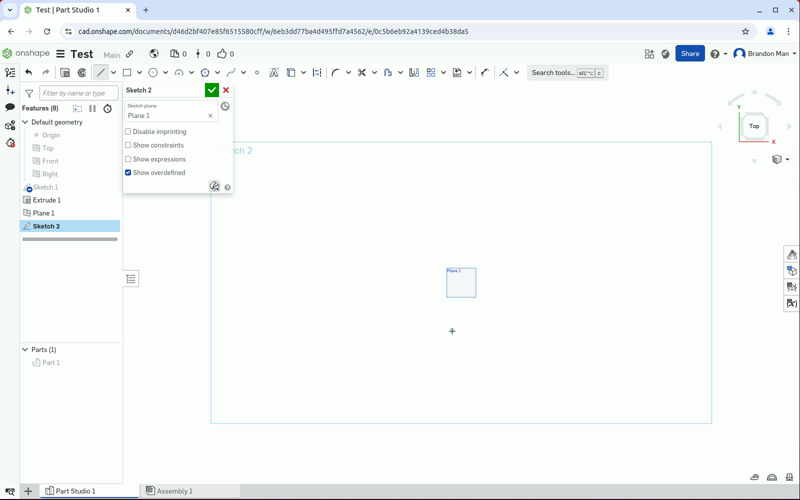
key_down(shift)
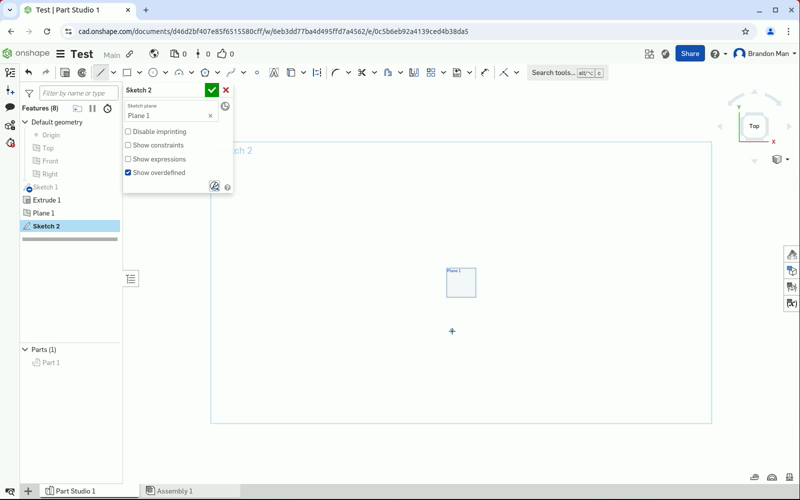
mouse_move(482, 330)
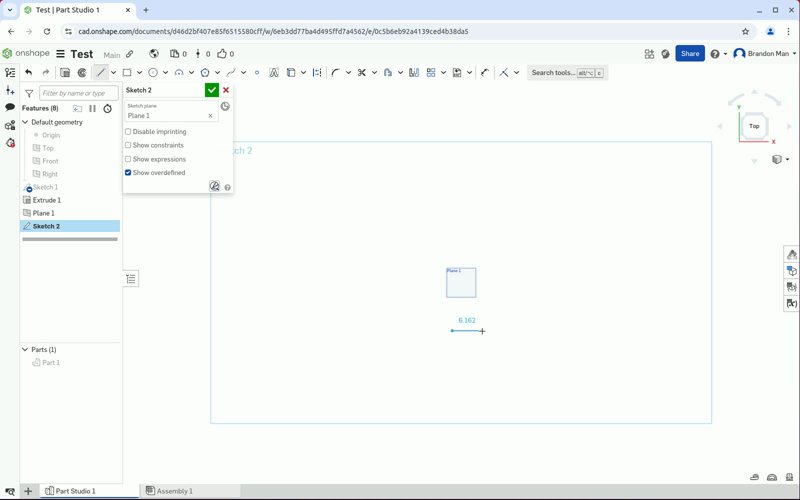
mouse_move(468, 330)
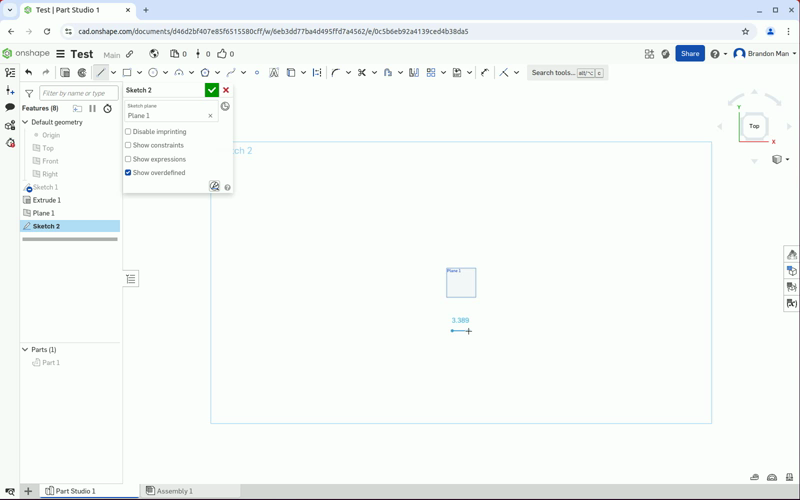
click(468, 330)
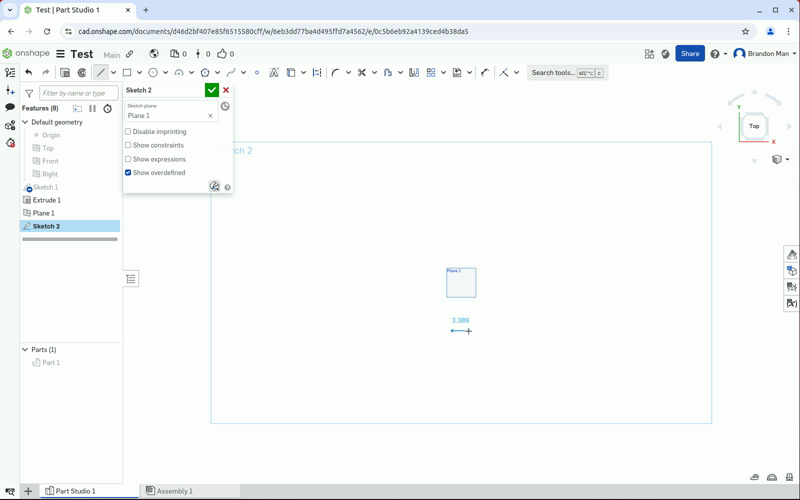
key_up(shift)
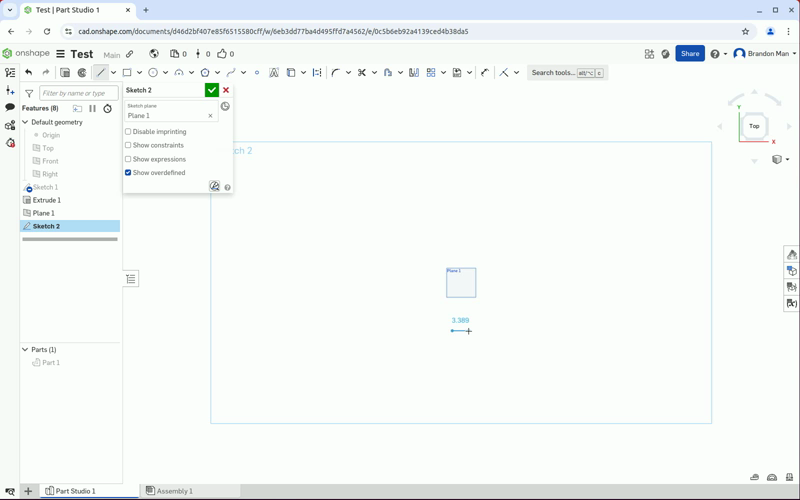
key_down(shift)
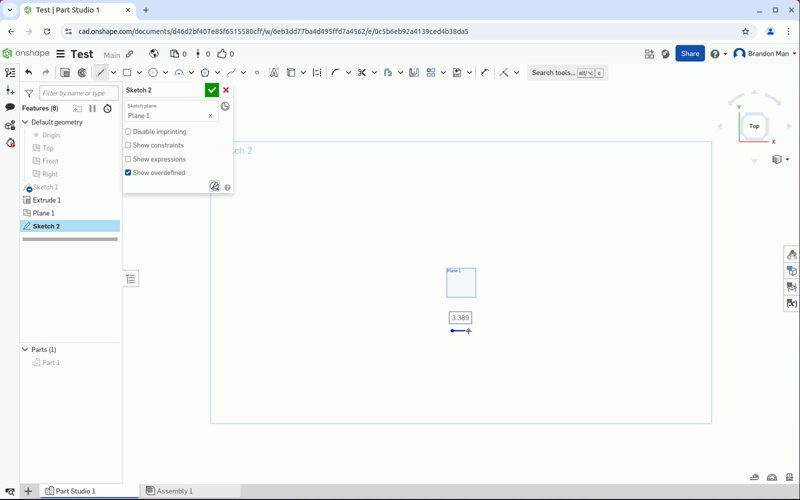
mouse_move(498, 330)
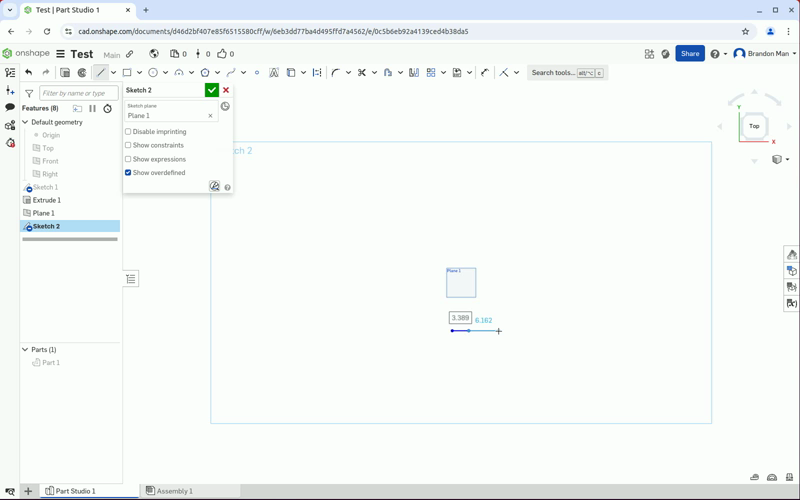
mouse_move(468, 321)
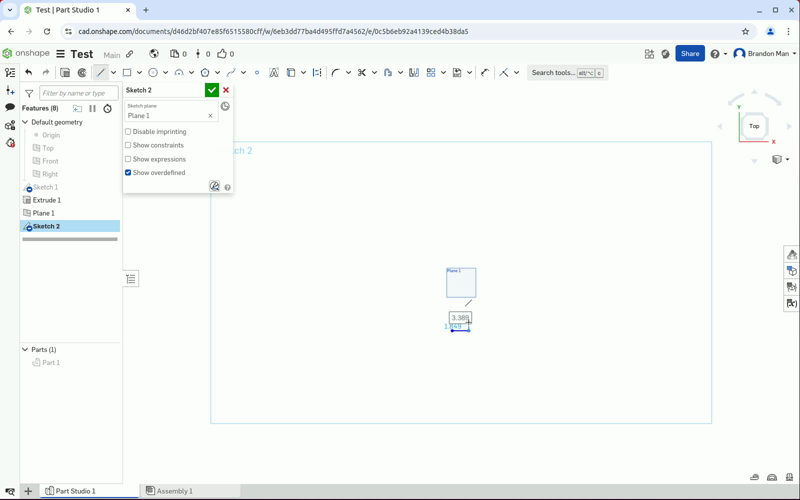
click(468, 321)
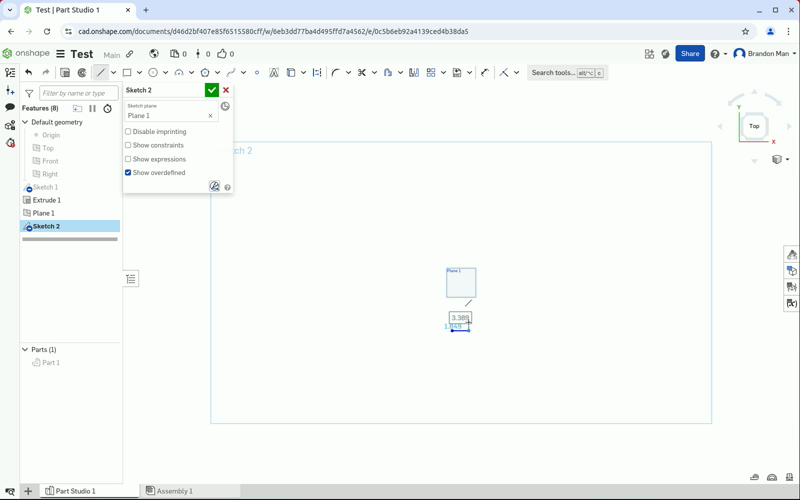
key_up(shift)
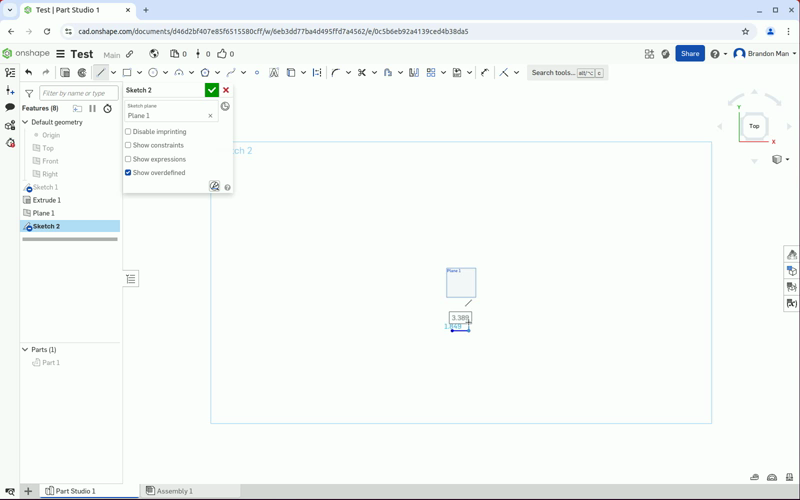
key(esc)
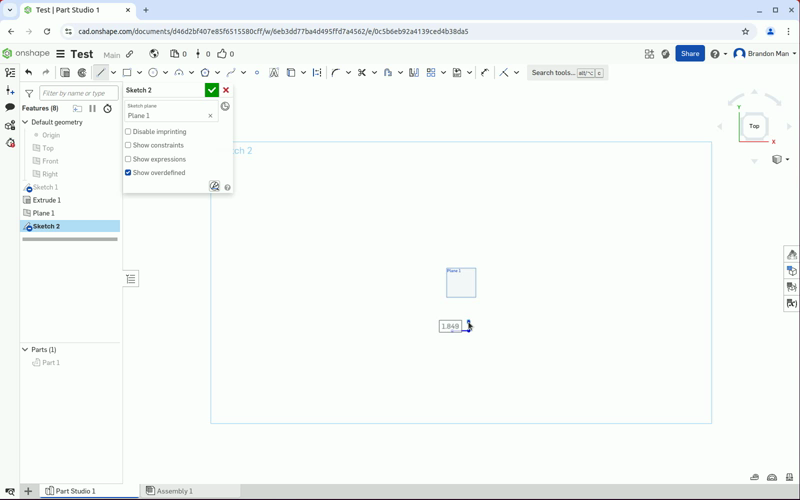
key(a)
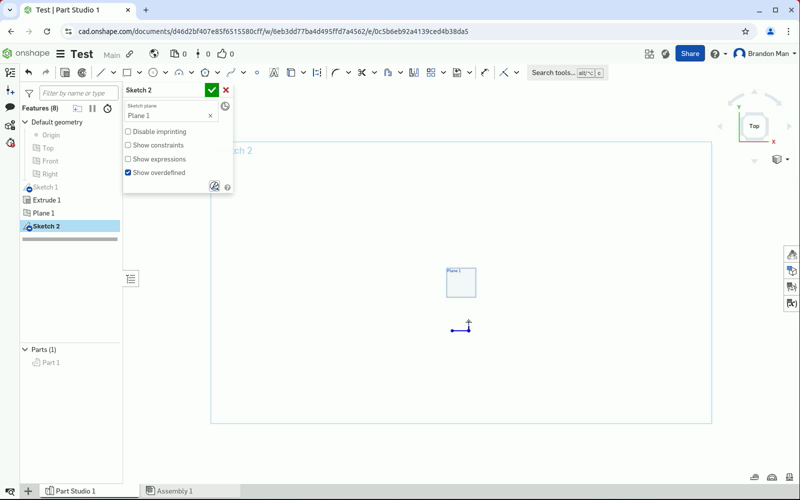
mouse_move(468, 321)
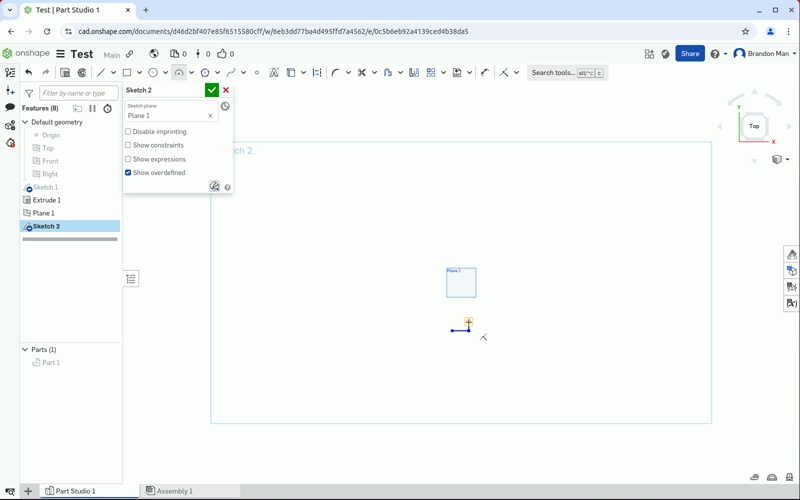
click(468, 321)
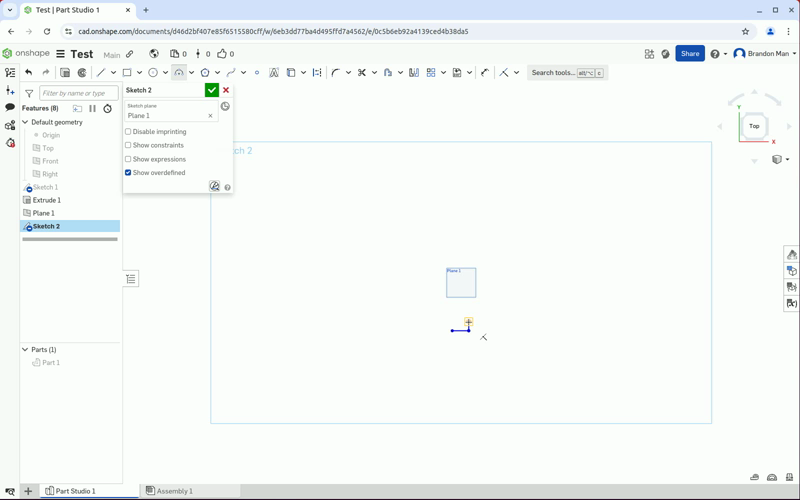
key_down(shift)
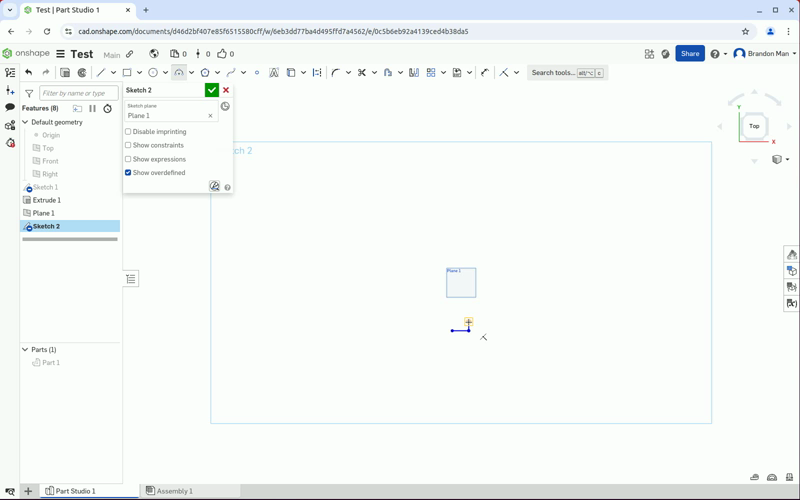
mouse_move(452, 321)
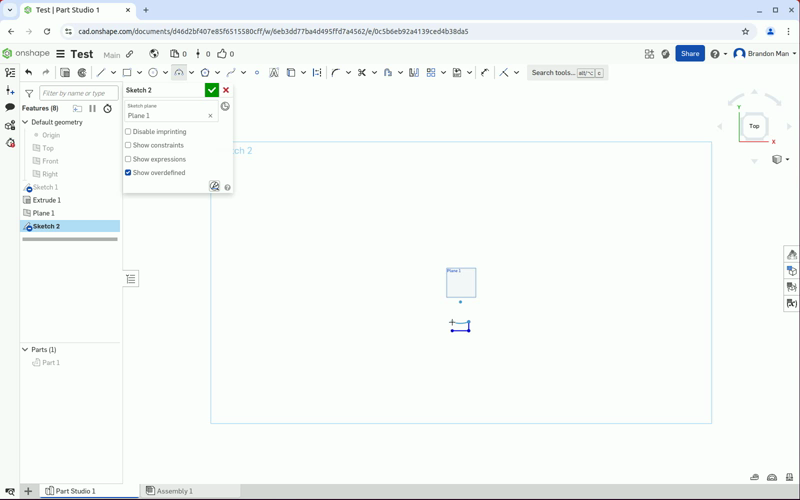
click(452, 321)
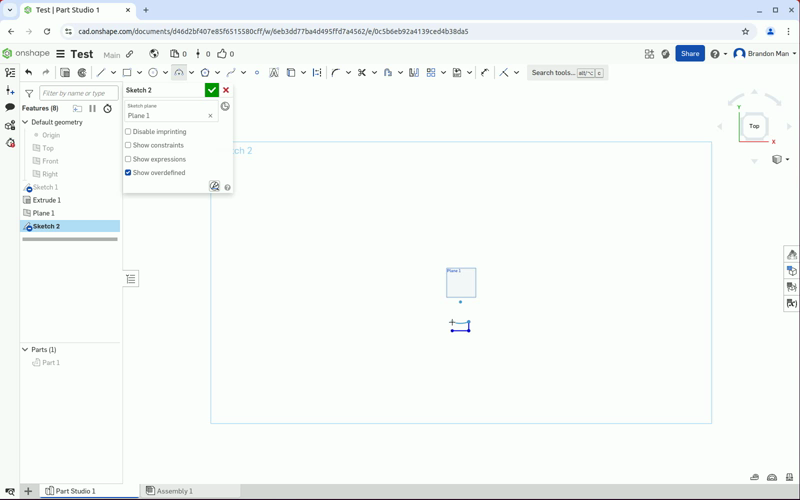
mouse_move(460, 305)
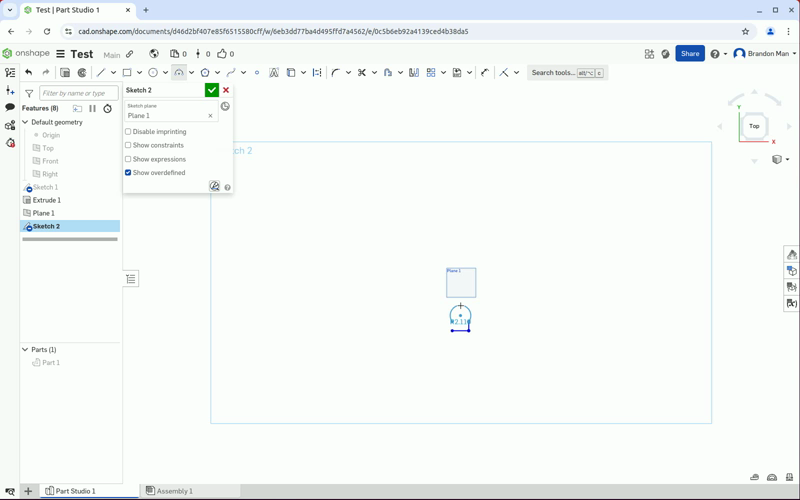
click(460, 305)
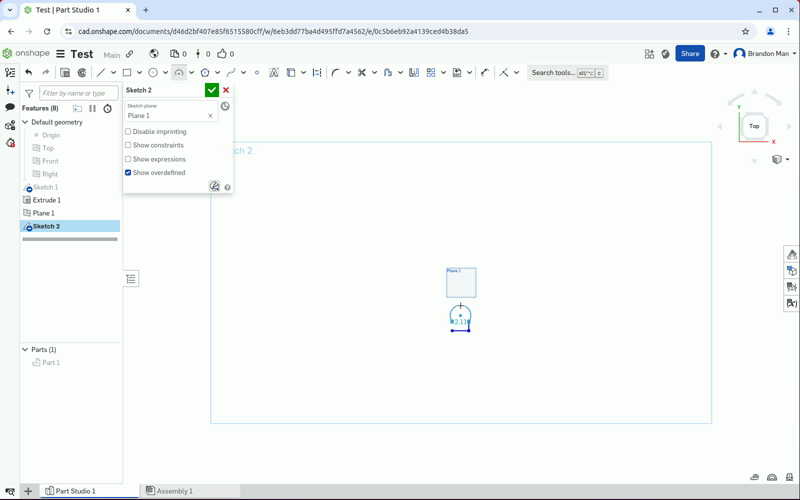
key_up(shift)
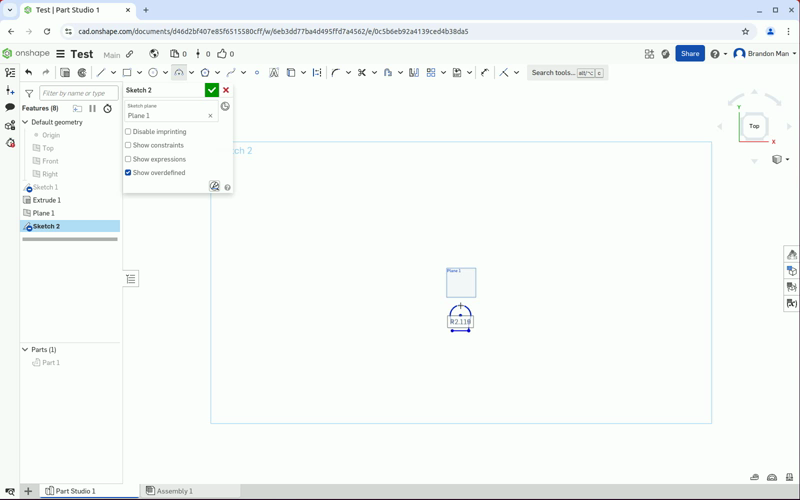
key(esc)
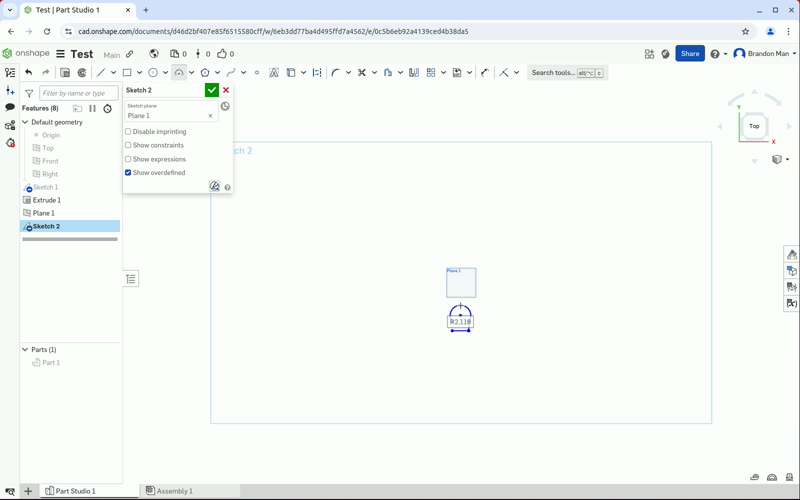
key(l)
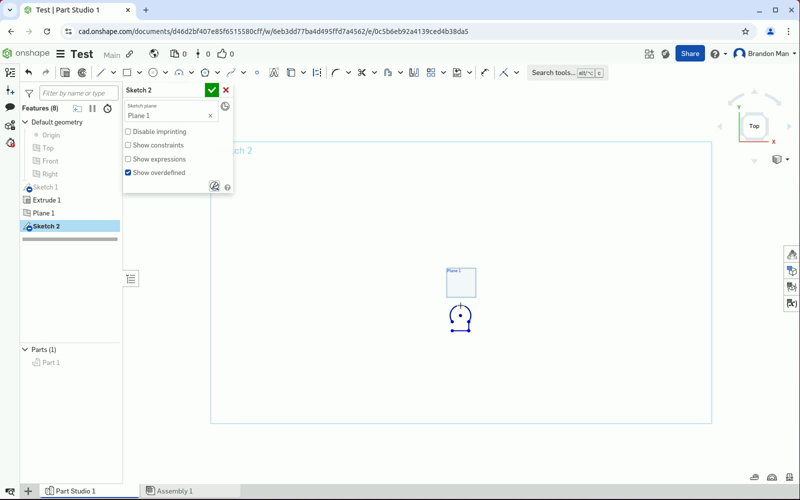
mouse_move(452, 321)
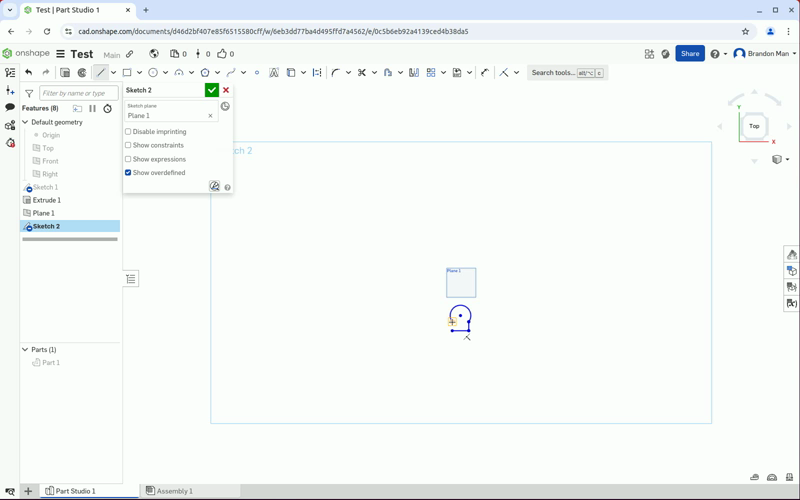
click(452, 321)
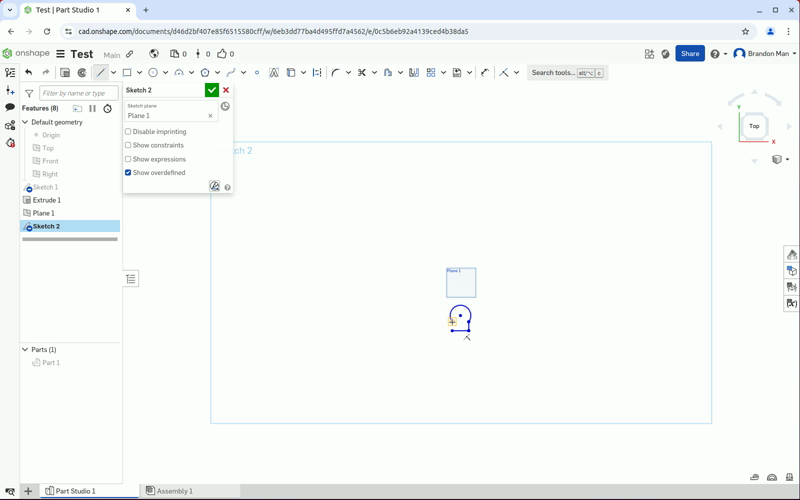
mouse_move(482, 321)
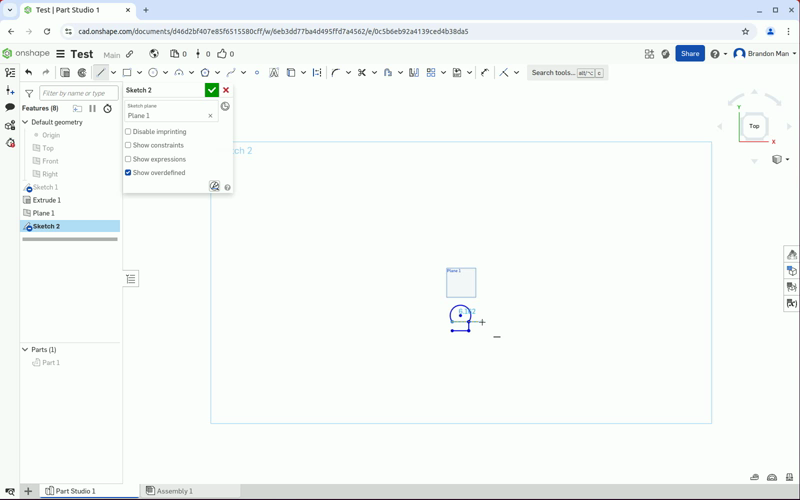
key_down(shift)
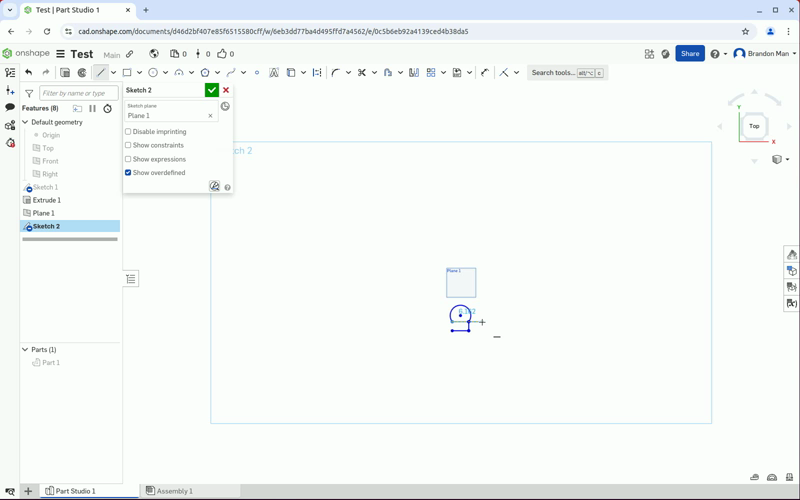
mouse_move(452, 330)
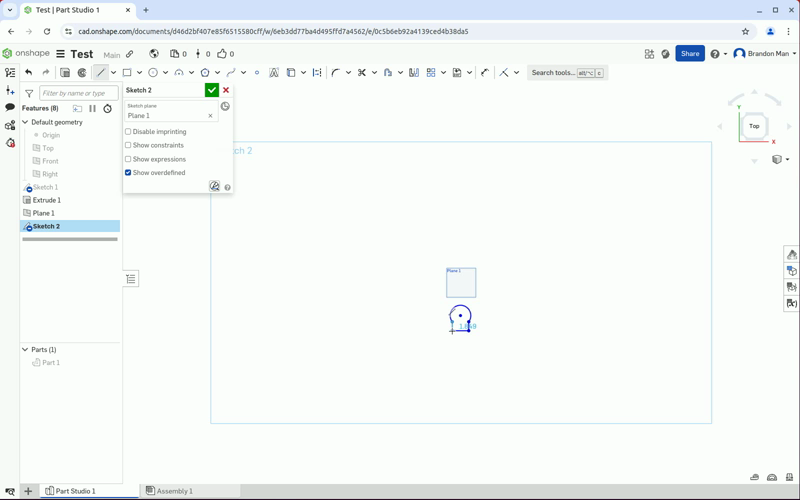
key_up(shift)
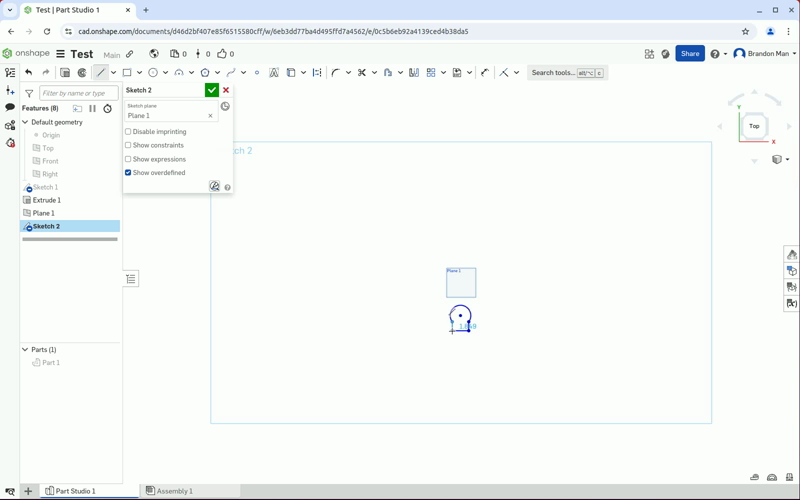
click(452, 330)
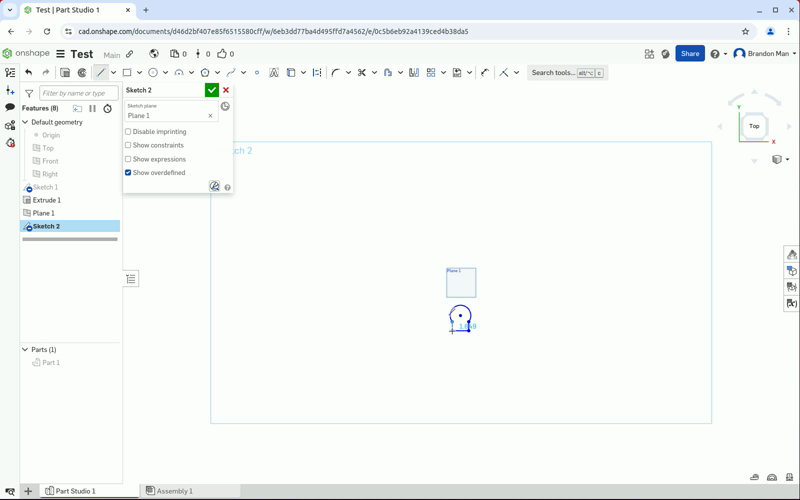
key(esc)
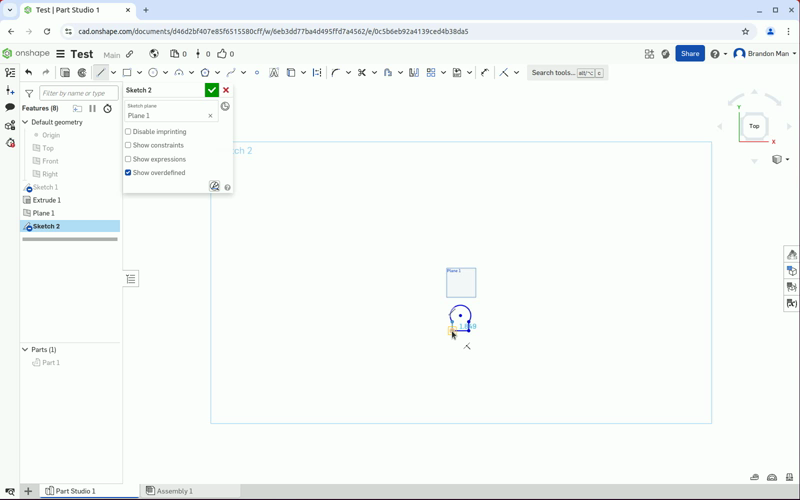
mouse_move(457, 307)
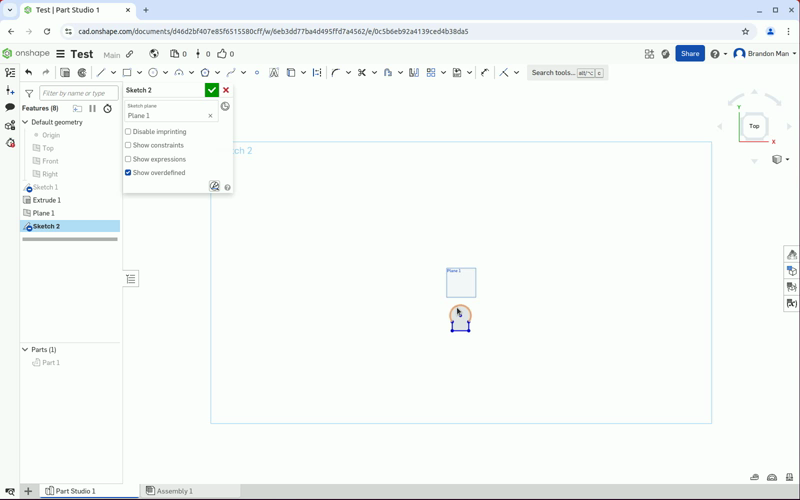
scroll(6)
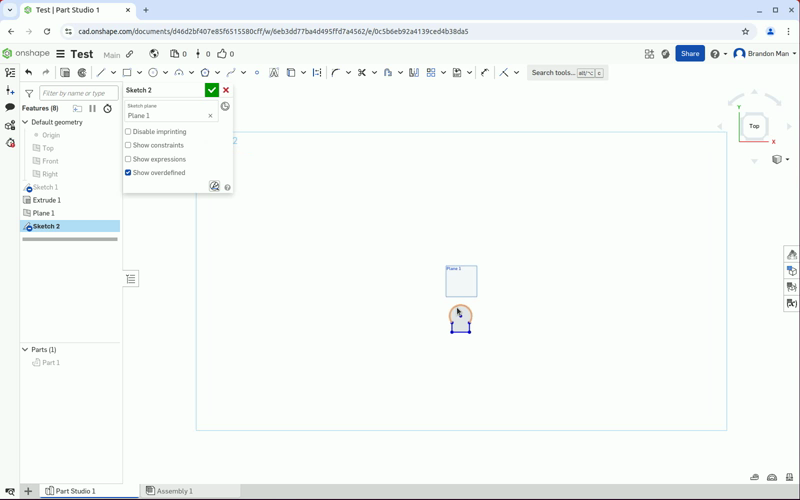
scroll(6)
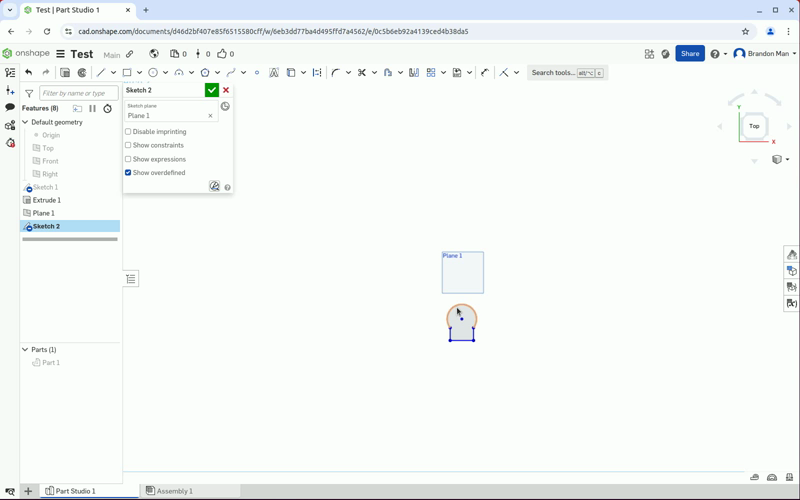
scroll(6)
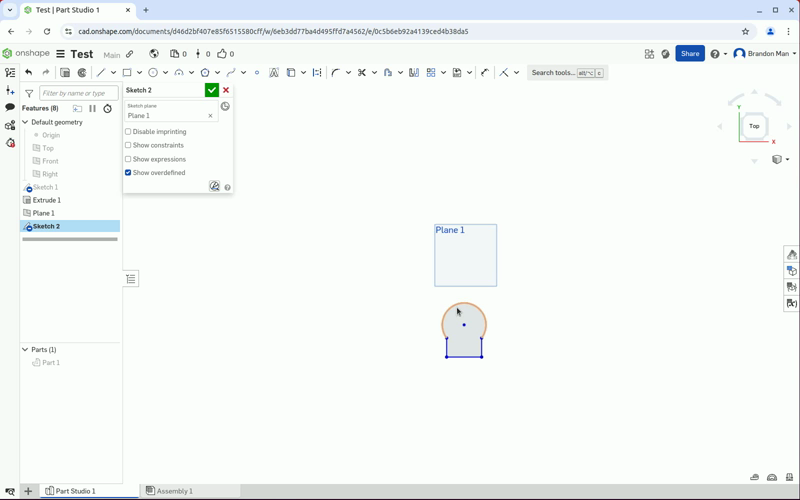
scroll(6)
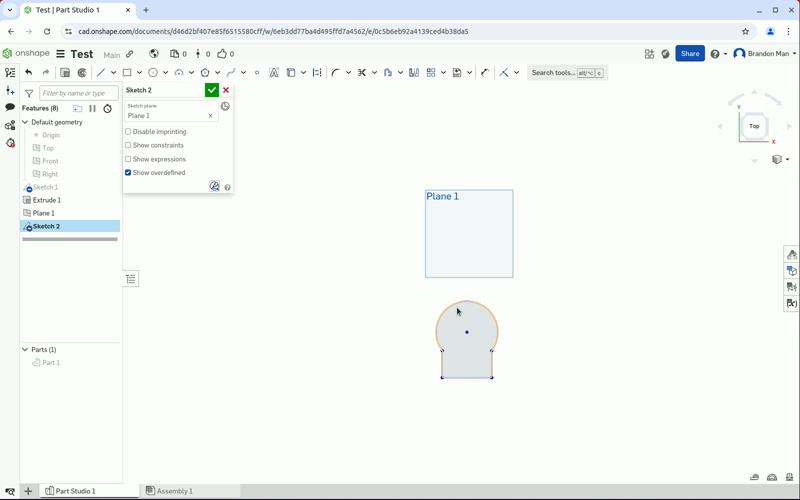
scroll(6)
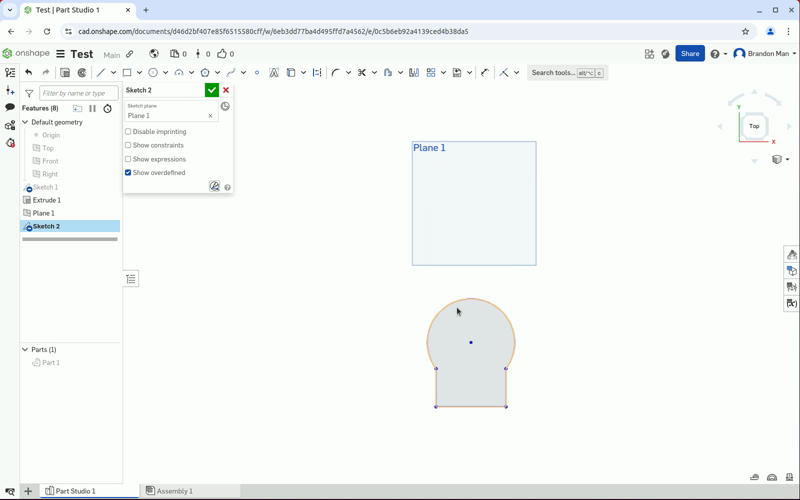
scroll(6)
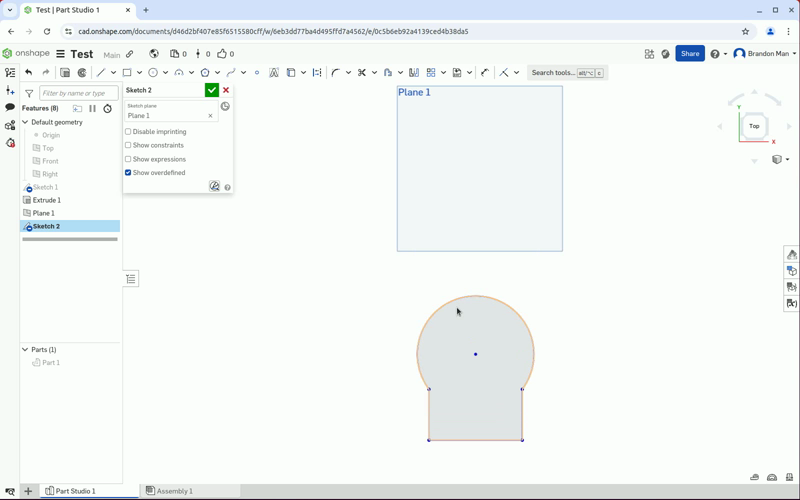
scroll(6)
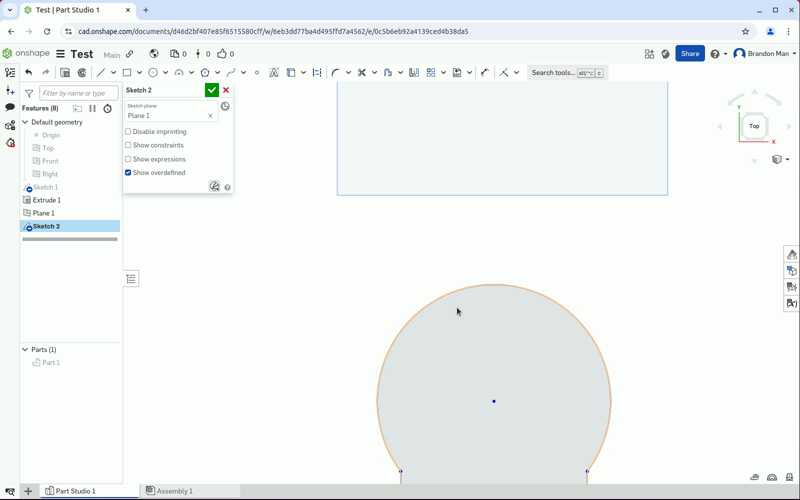
click(457, 307)
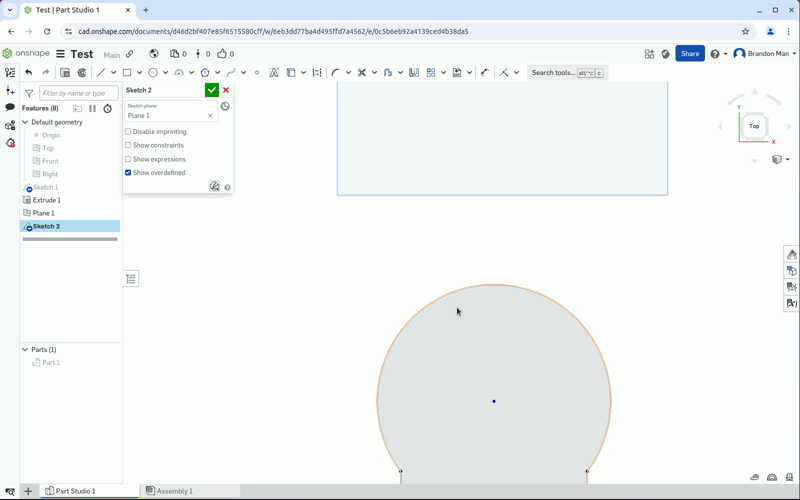
scroll(-6)
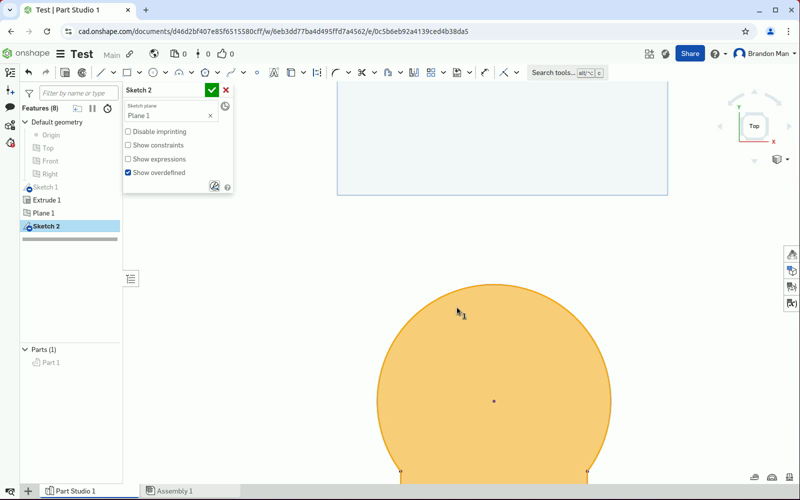
scroll(-6)
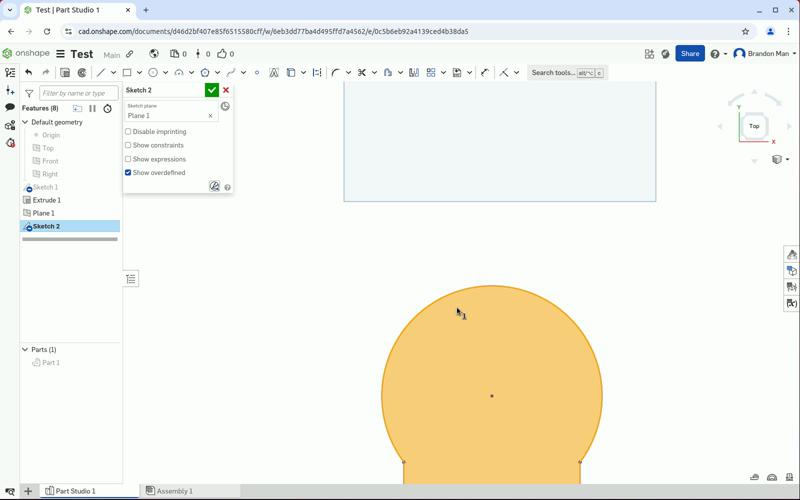
scroll(-6)
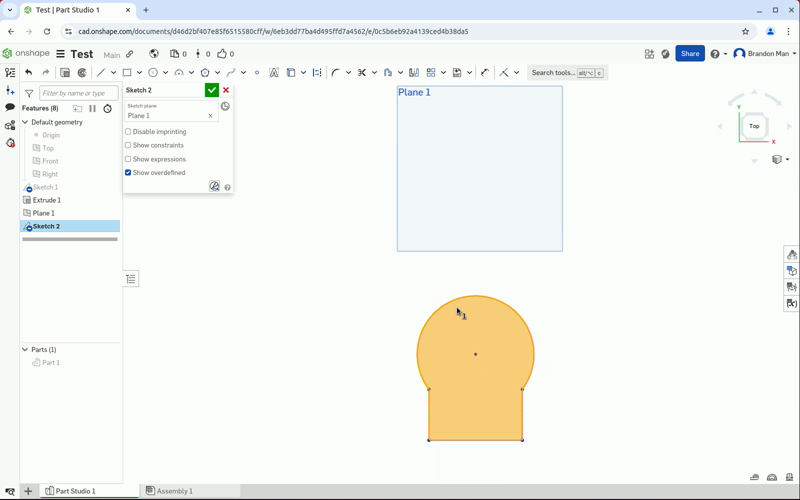
scroll(-6)
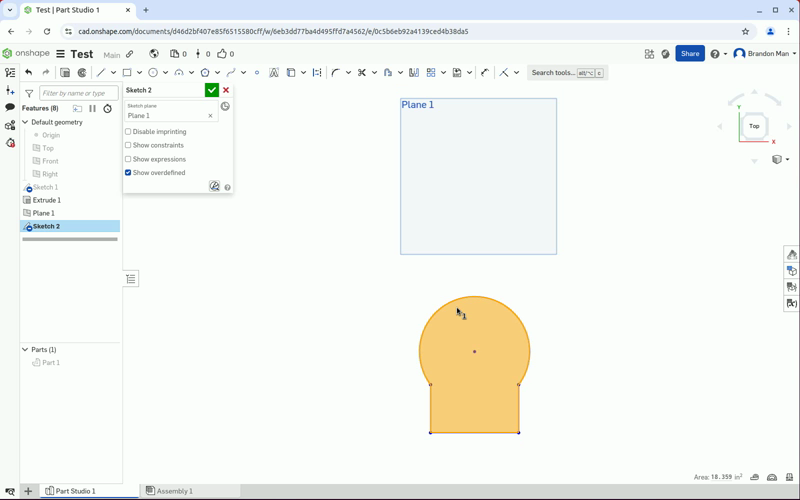
scroll(-6)
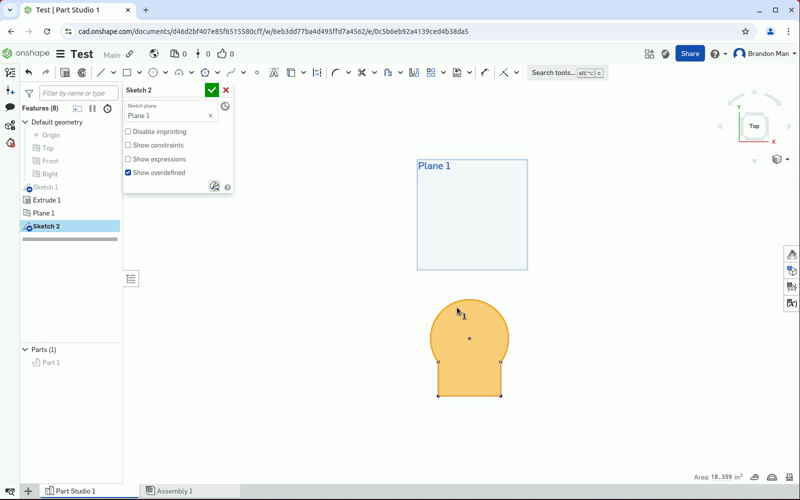
scroll(-6)
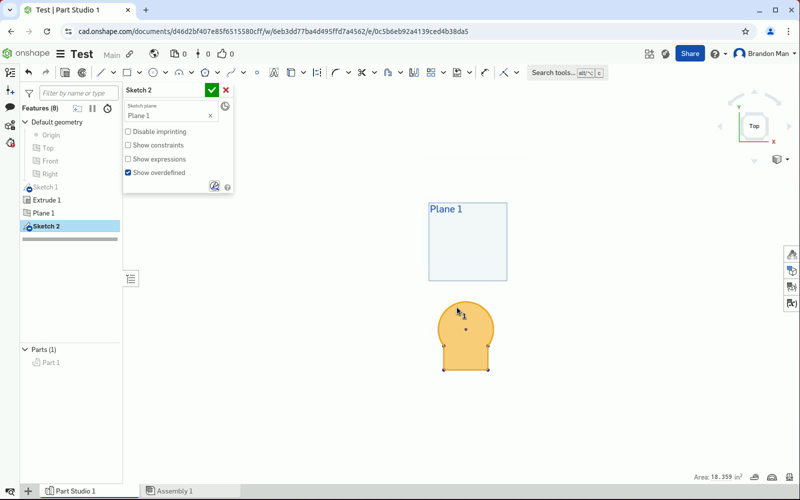
scroll(-6)
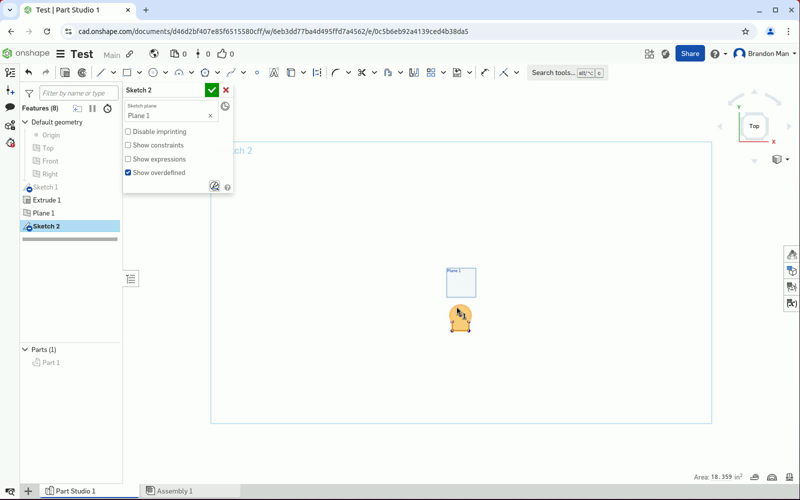
mouse_move(73, 352)
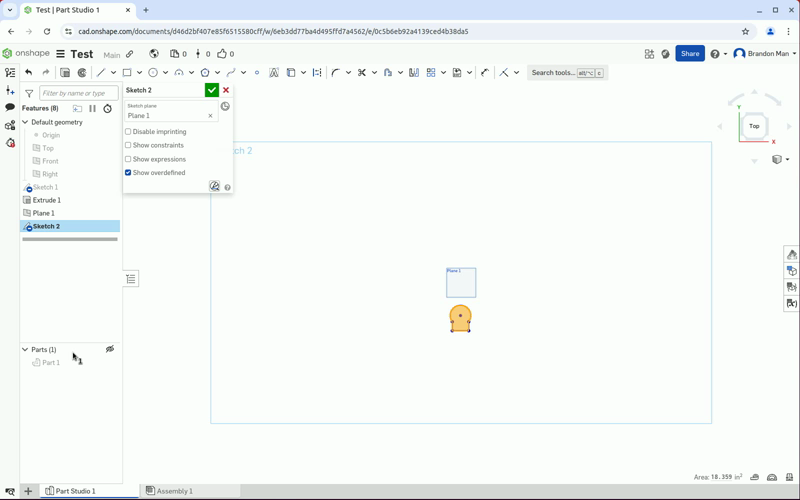
key(shift+y)
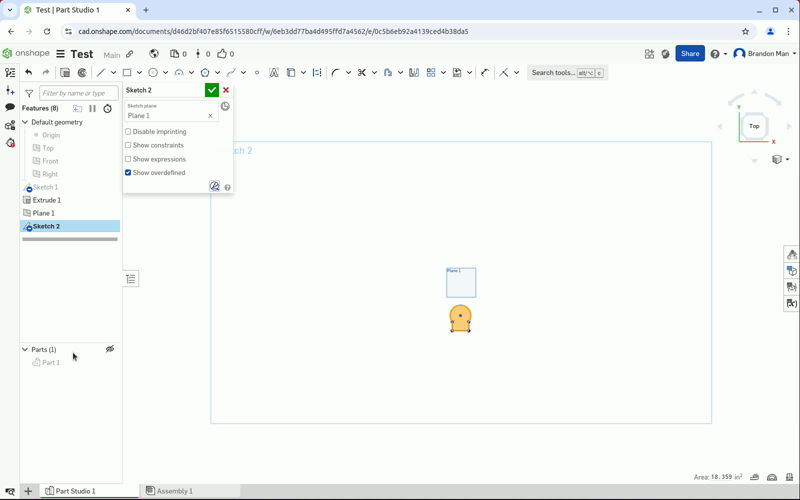
key(shift+e)
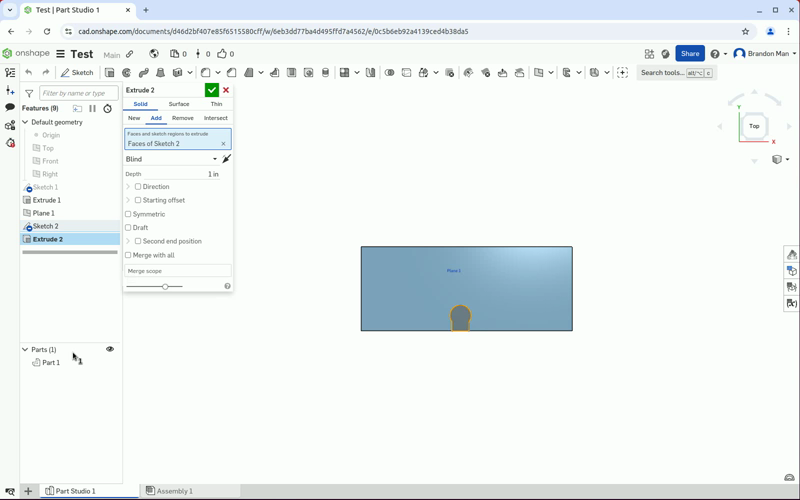
mouse_move(143, 106)
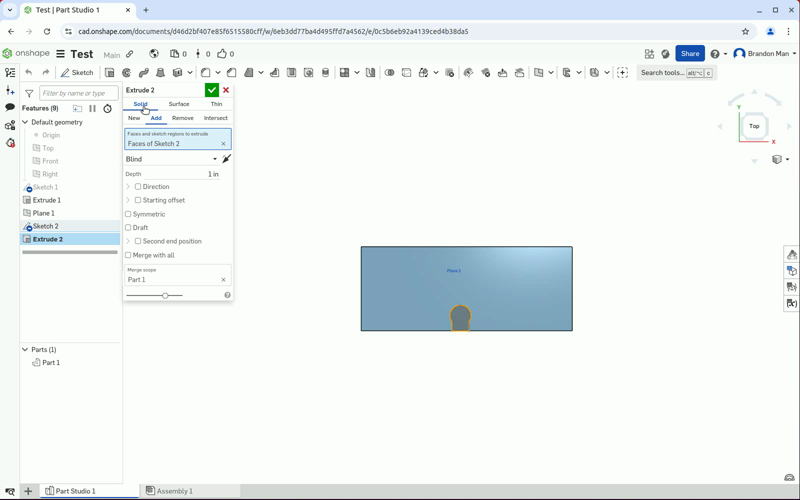
click(143, 106)
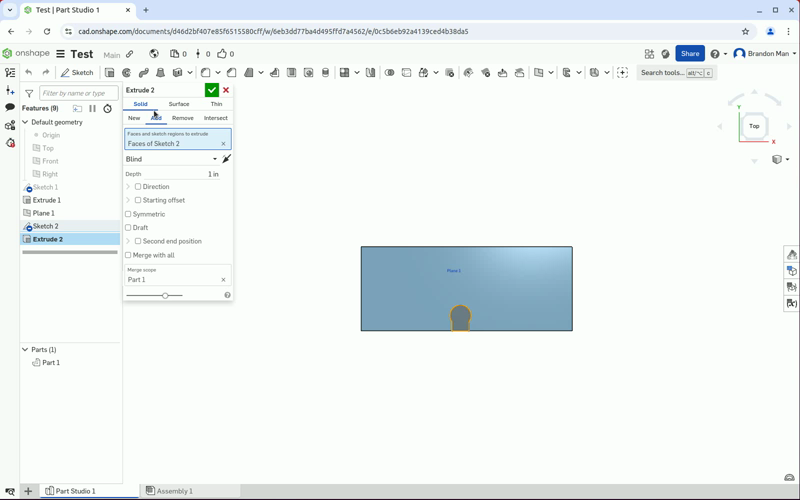
mouse_move(186, 120)
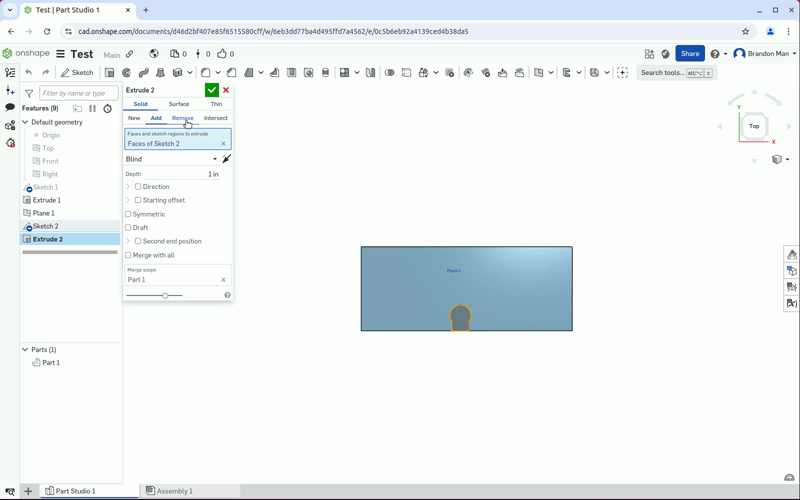
click(186, 120)
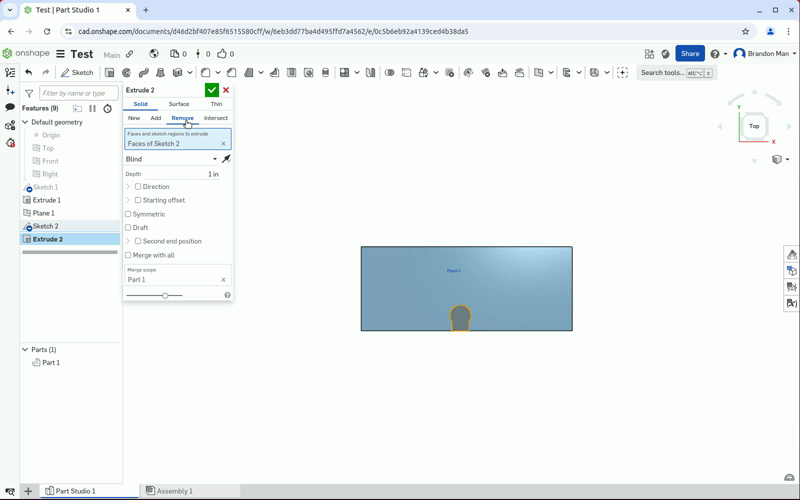
key(tab, 4)
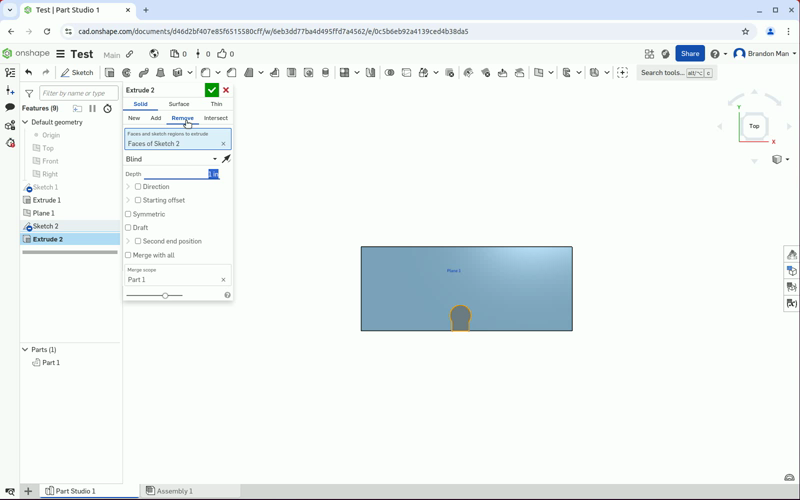
text(15.887)
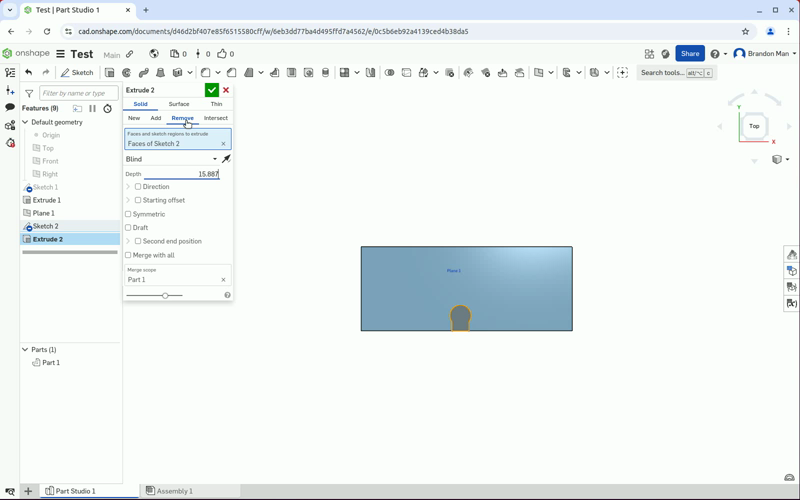
key(tab, 6)
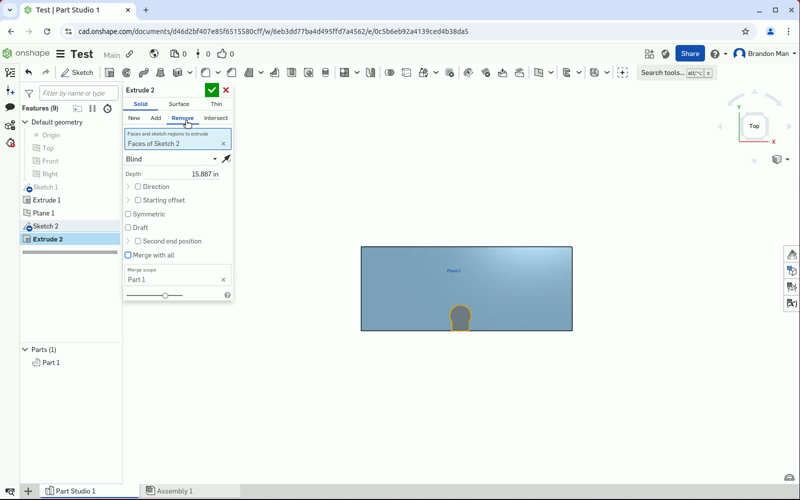
key(space)
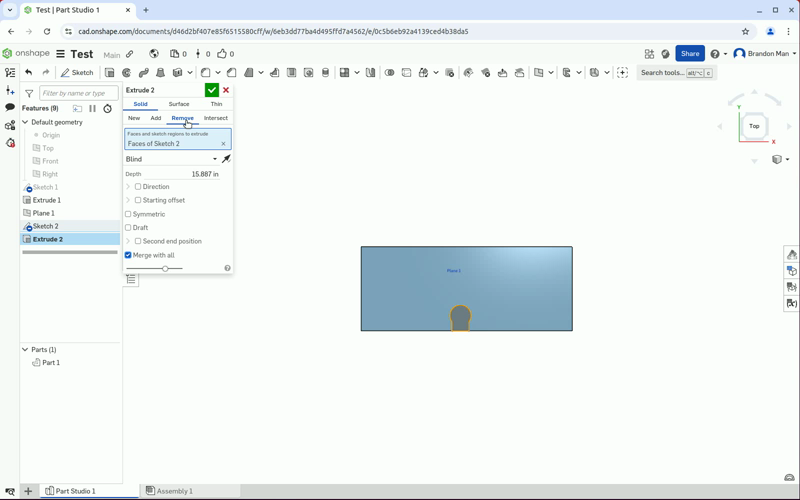
key(enter)
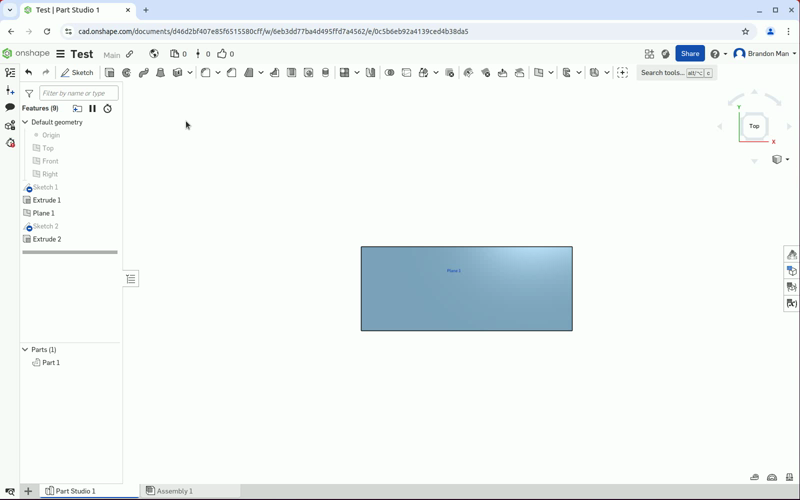
key(shift+h)
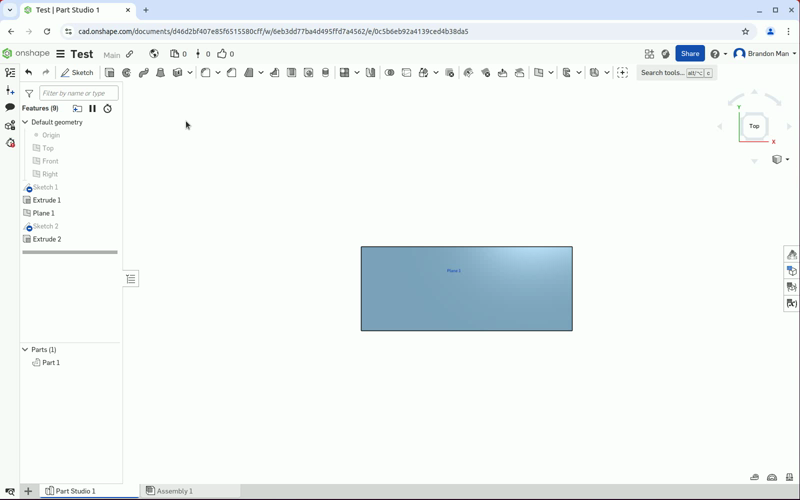
key(shift+h)
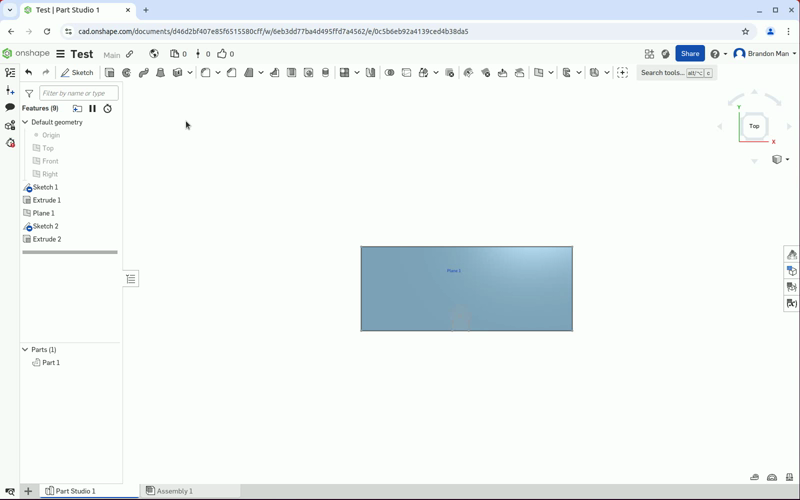
key(shift+7)
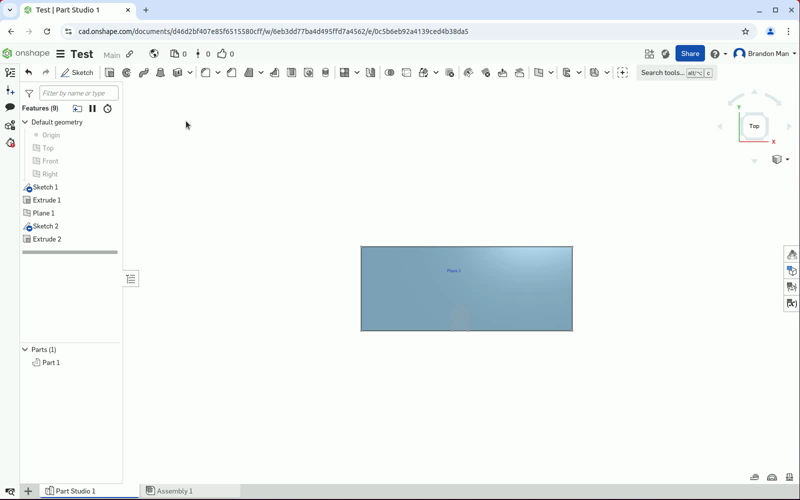
key(up, 3)
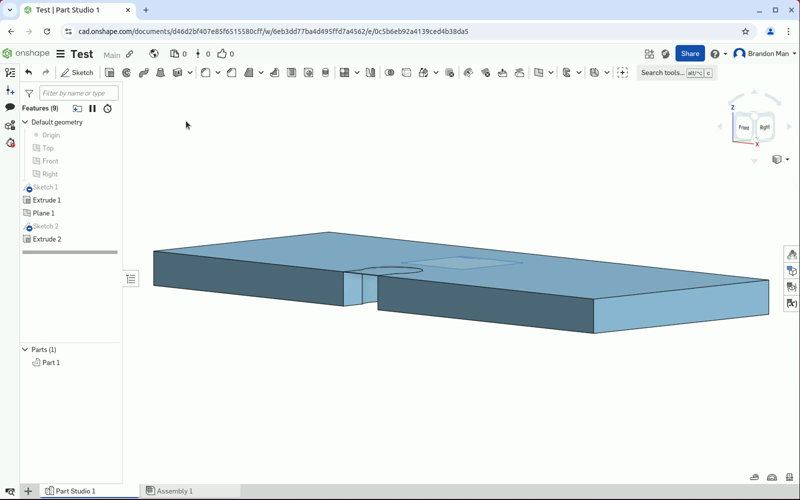
key(left, 3)
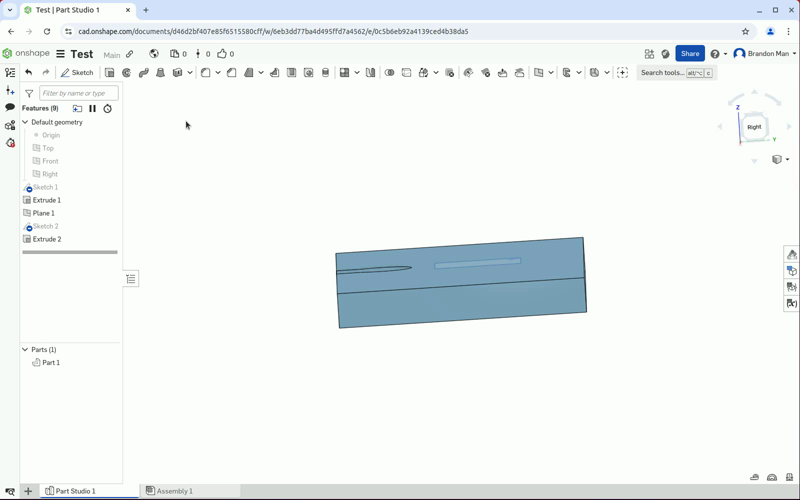
key(right, 3)
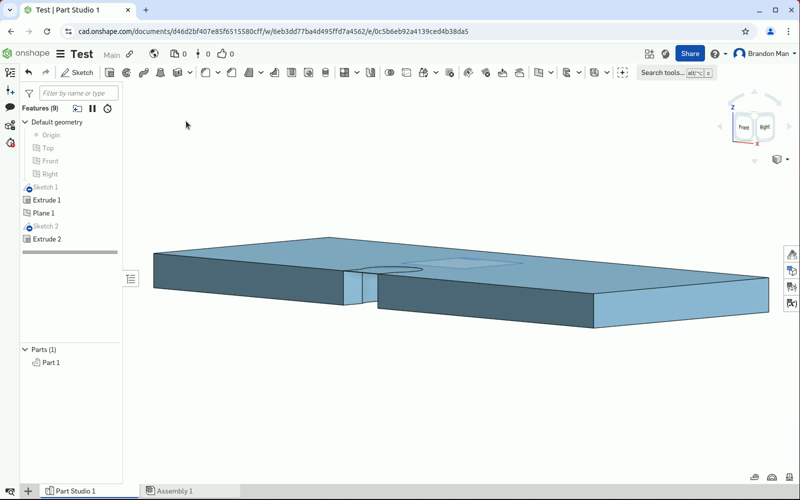
key(down, 3)
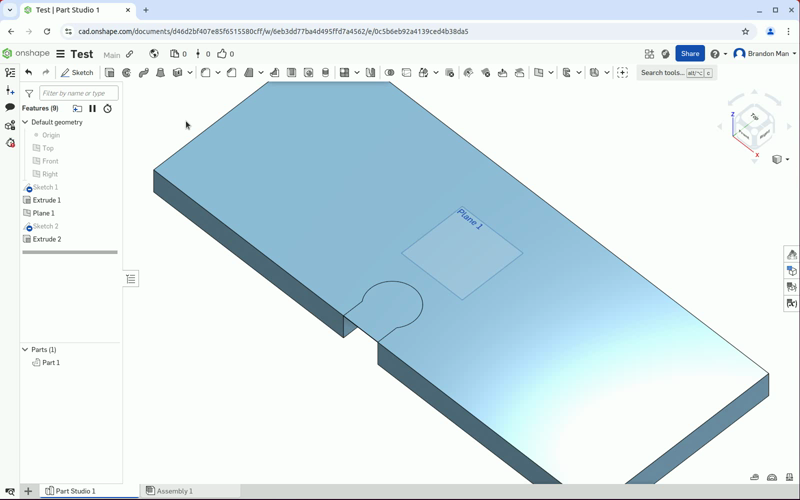
mouse_move(73, 189)
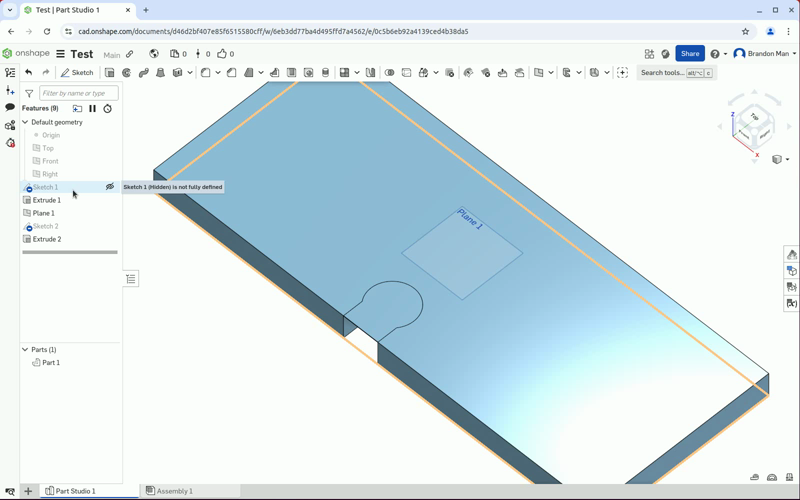
click(73, 189)